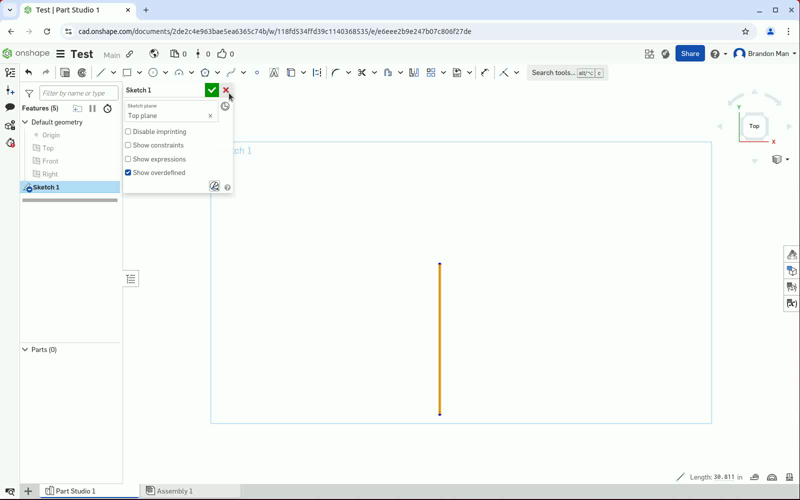
key(shift+h)
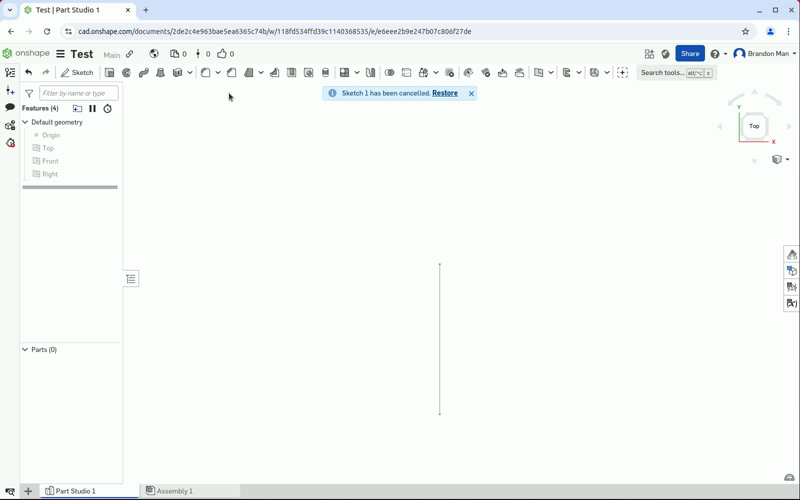
mouse_move(73, 352)
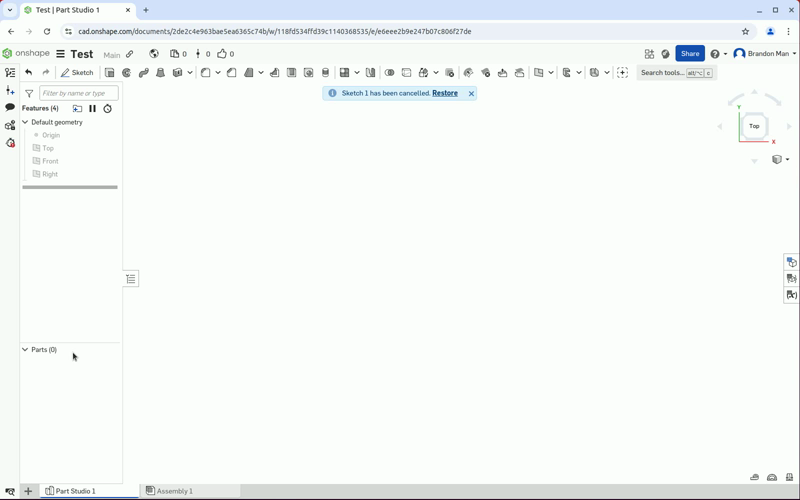
key(y)
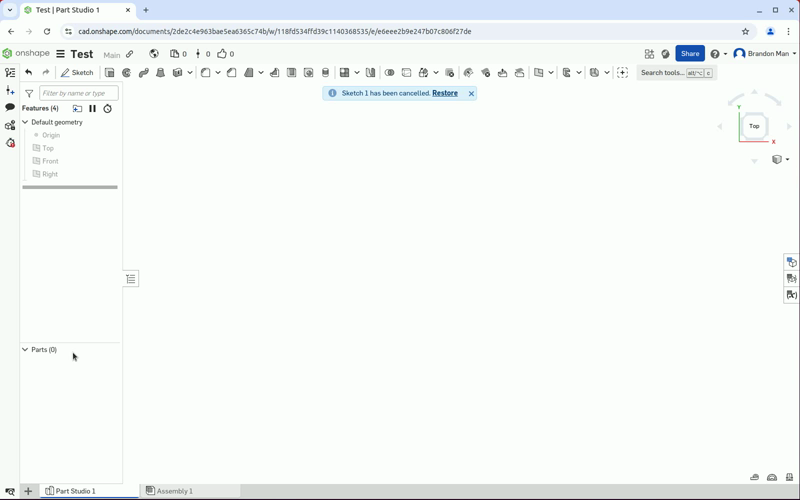
key(shift+p)
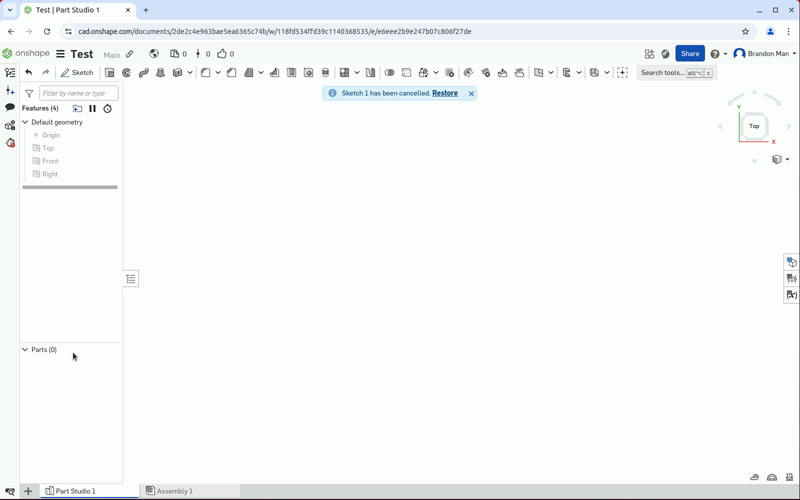
key(space)
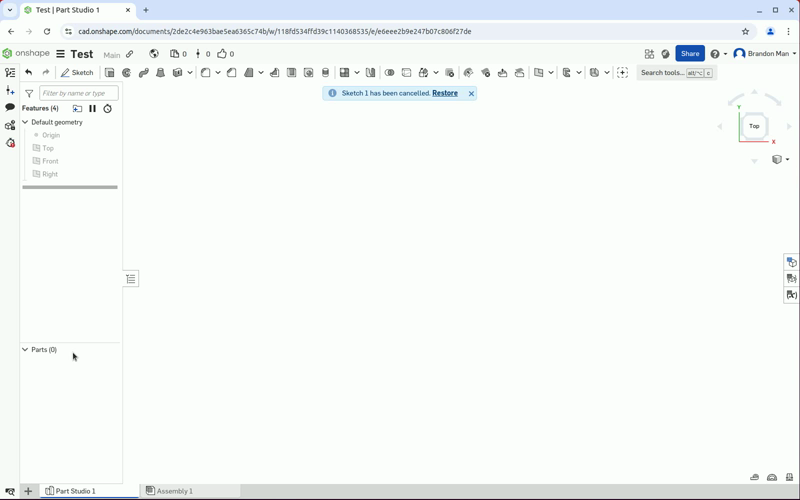
key_down(shift)
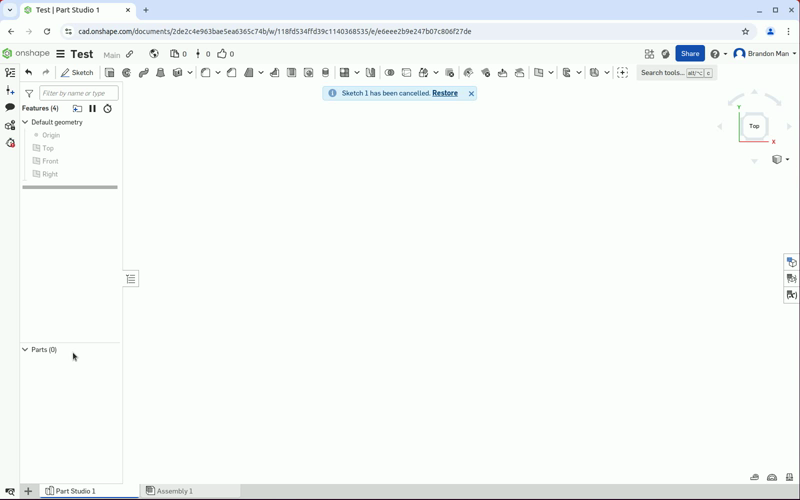
key(up)
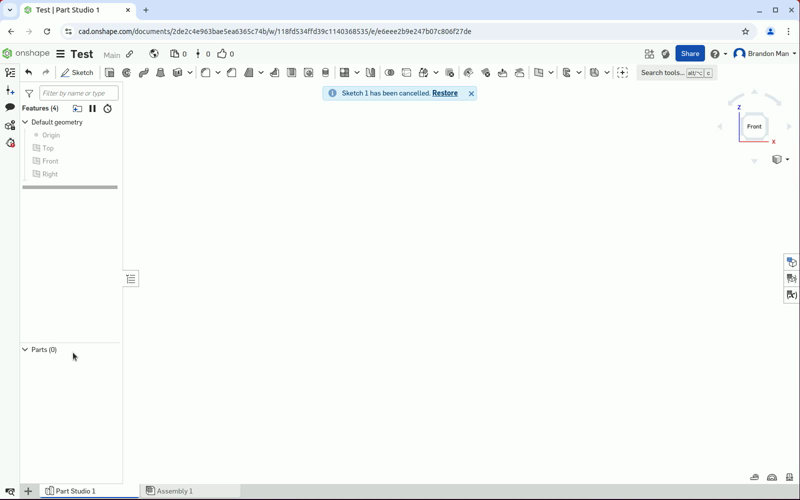
key_up(shift)
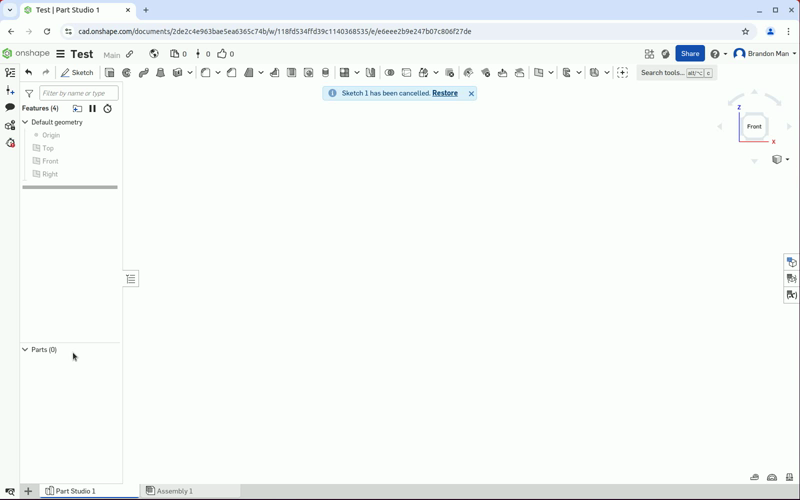
mouse_move(73, 352)
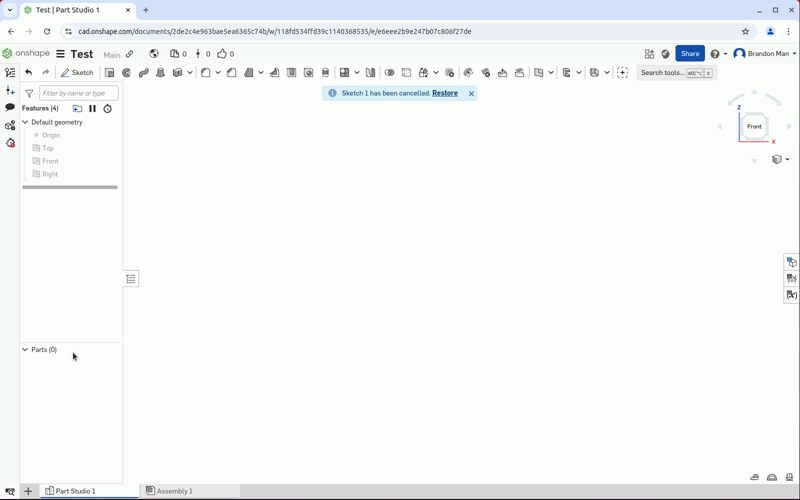
key(shift+y)
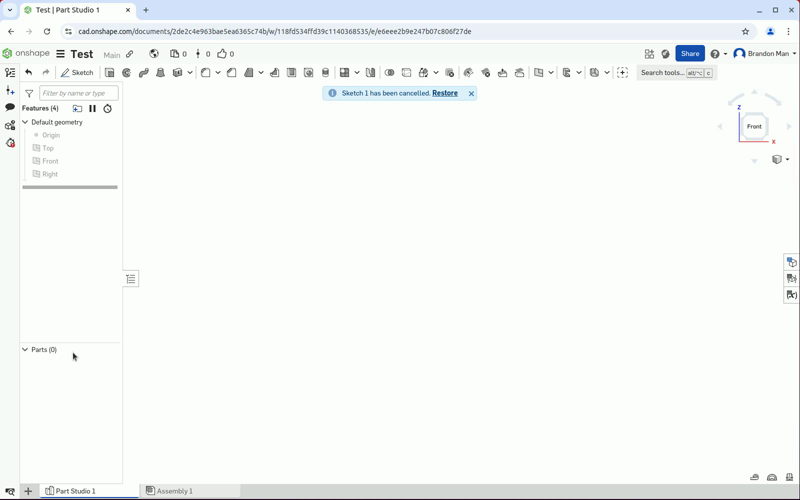
key(shift+s)
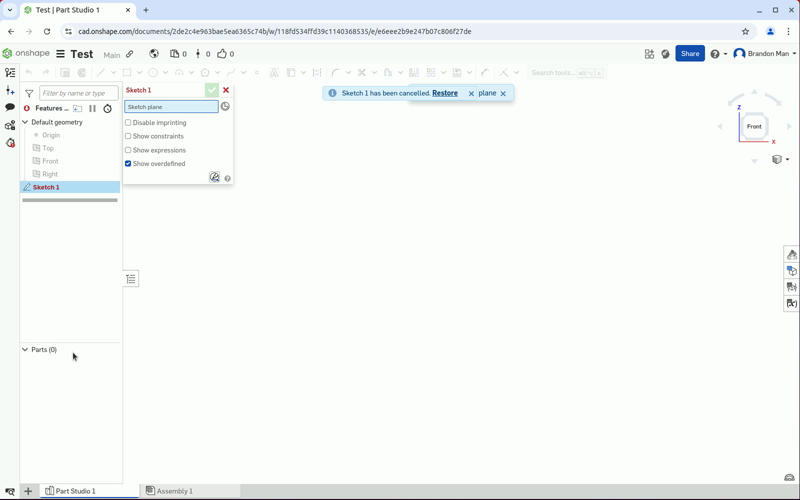
mouse_move(73, 163)
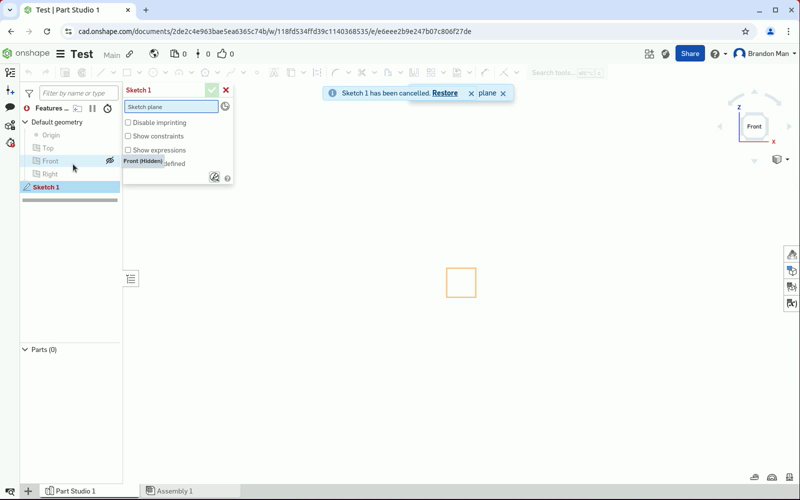
click(73, 163)
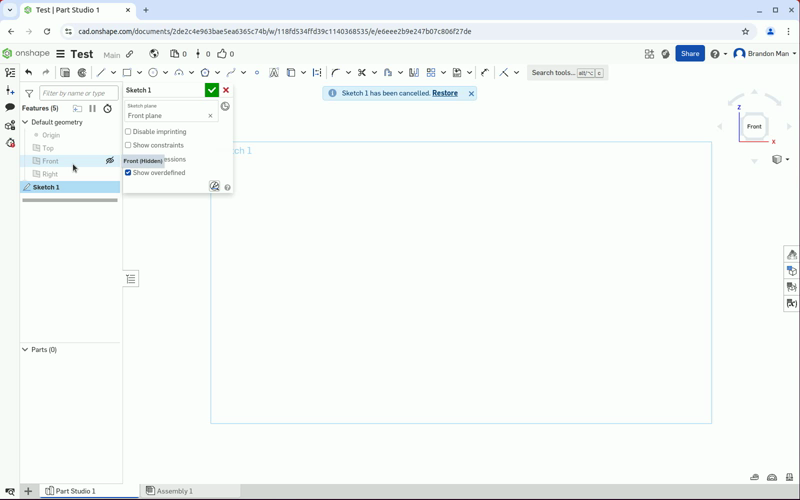
mouse_move(73, 352)
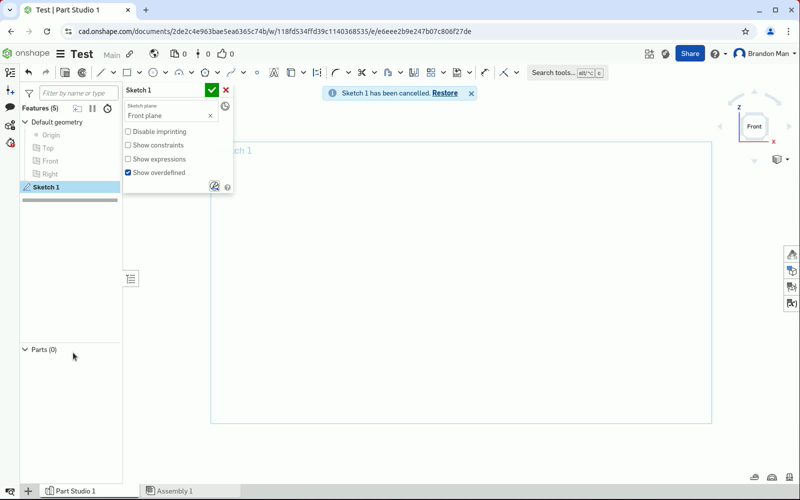
key(y)
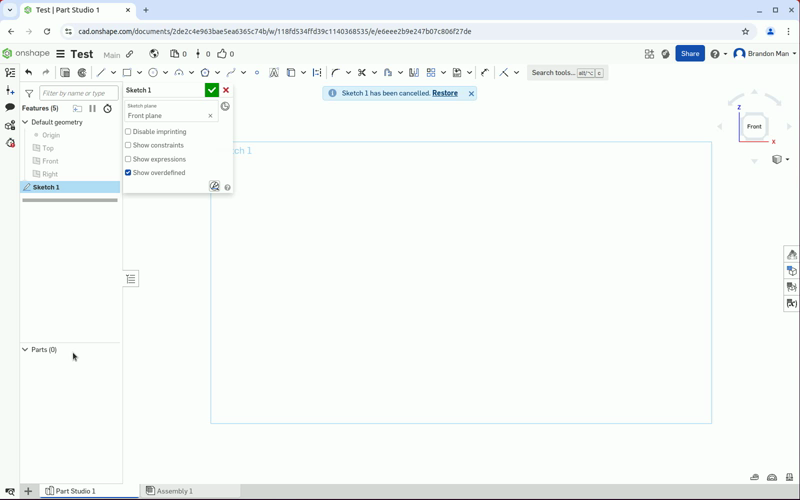
key(l)
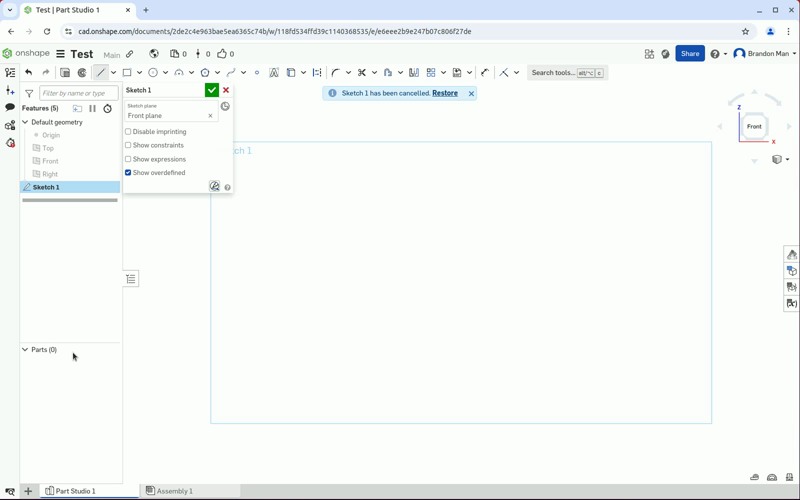
key_down(shift)
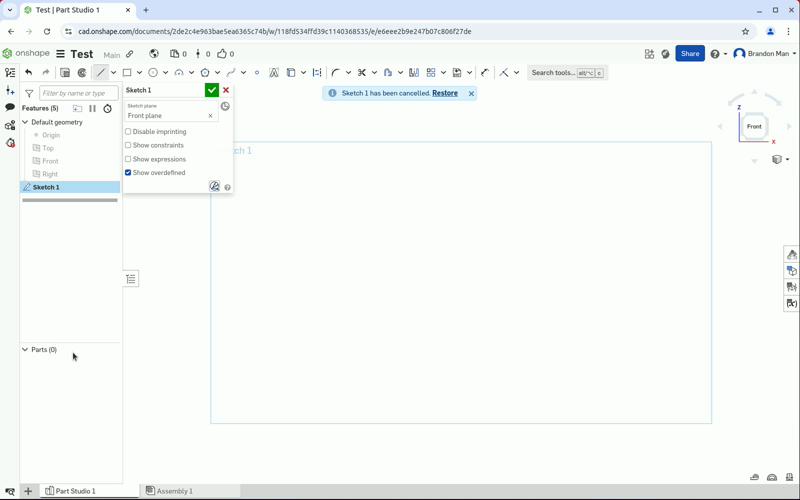
mouse_move(478, 298)
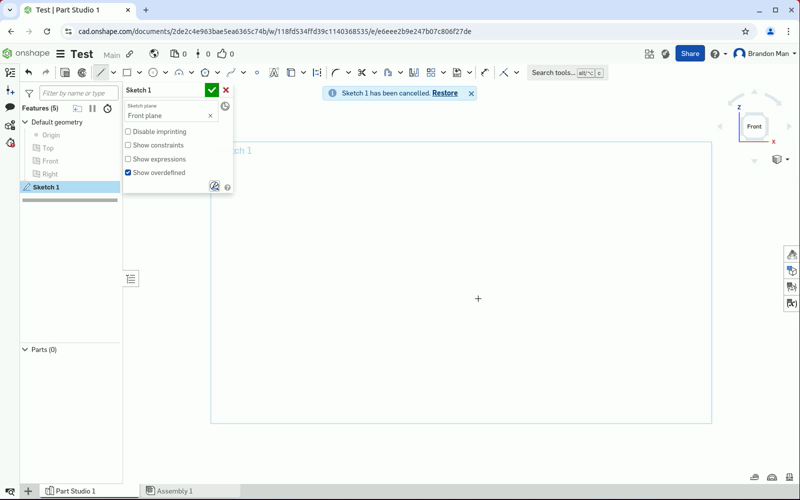
click(478, 298)
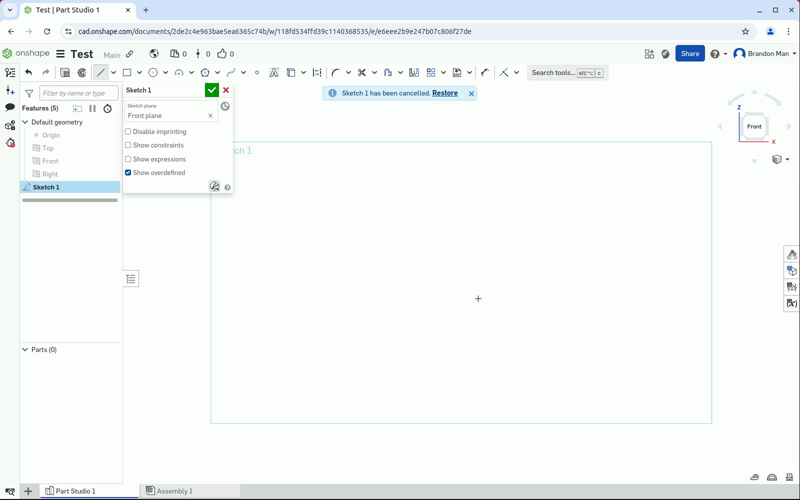
key_up(shift)
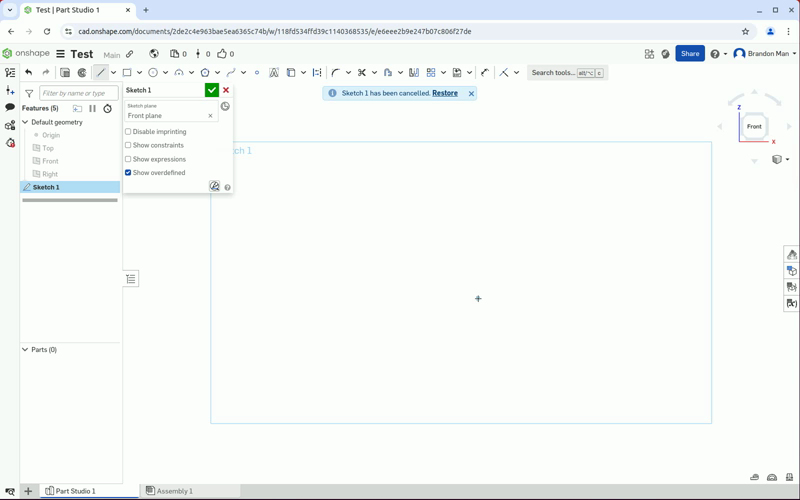
key_down(shift)
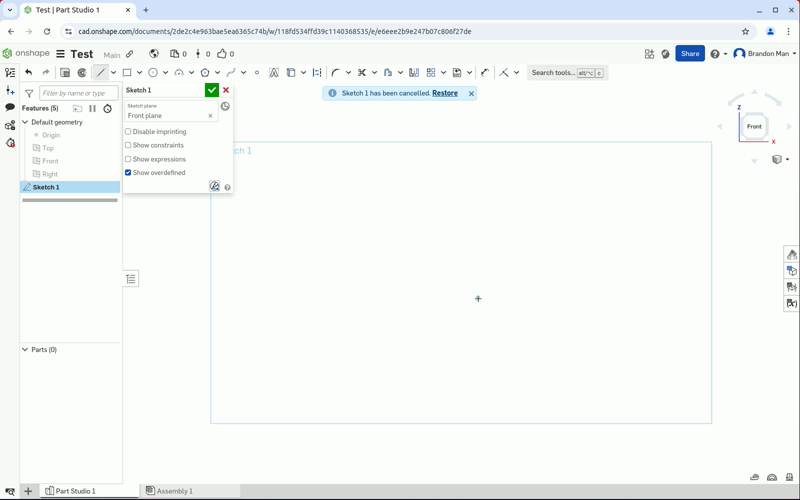
mouse_move(539, 298)
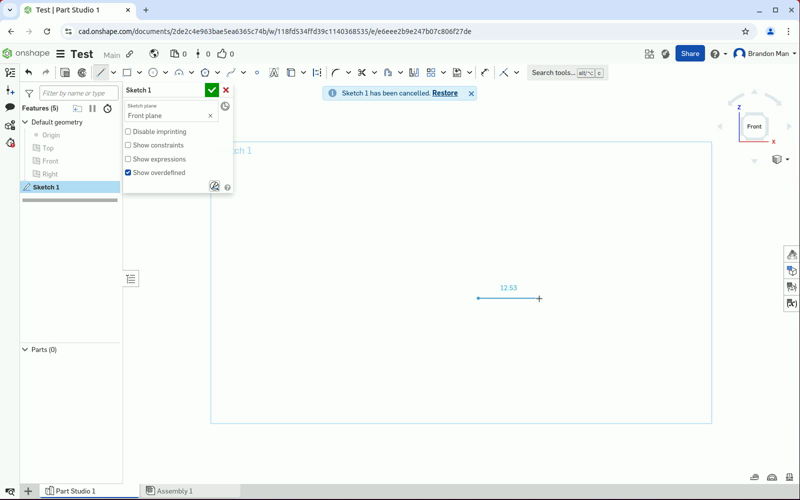
click(539, 298)
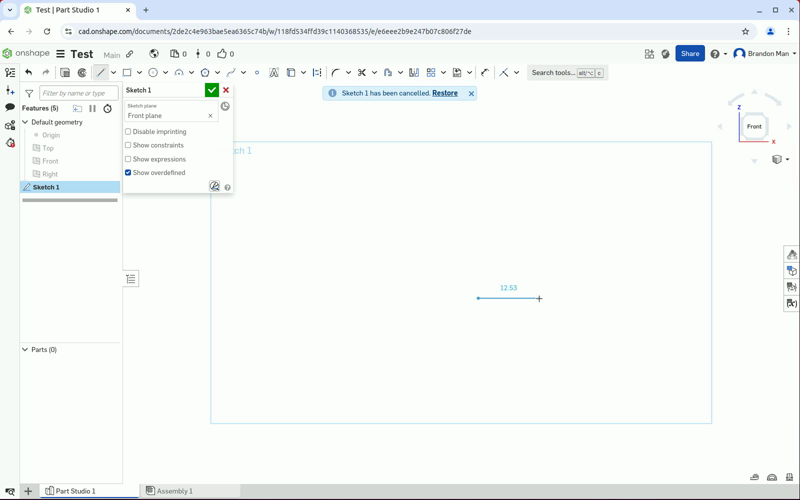
key_up(shift)
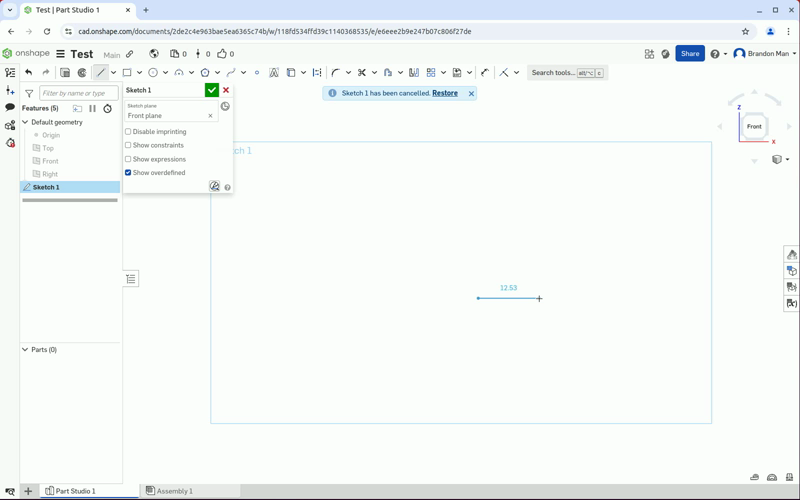
key(esc)
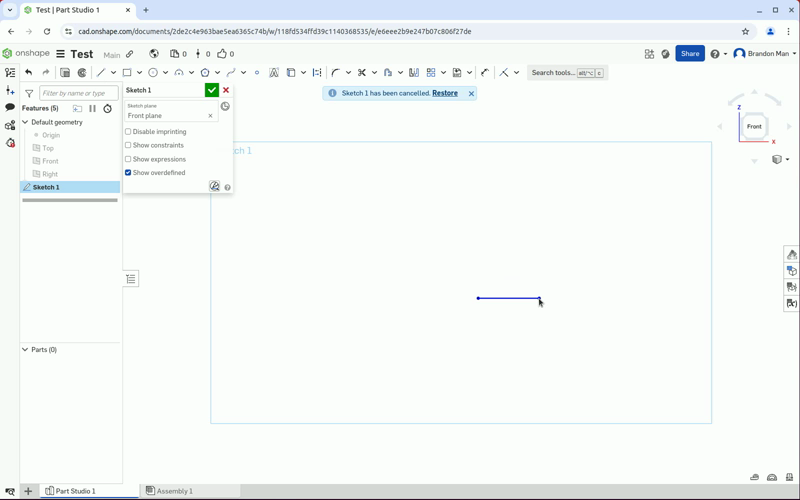
key(a)
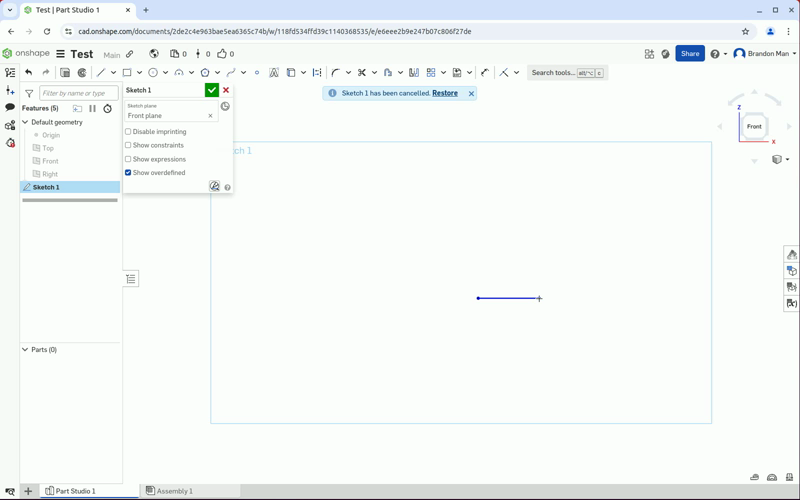
mouse_move(539, 298)
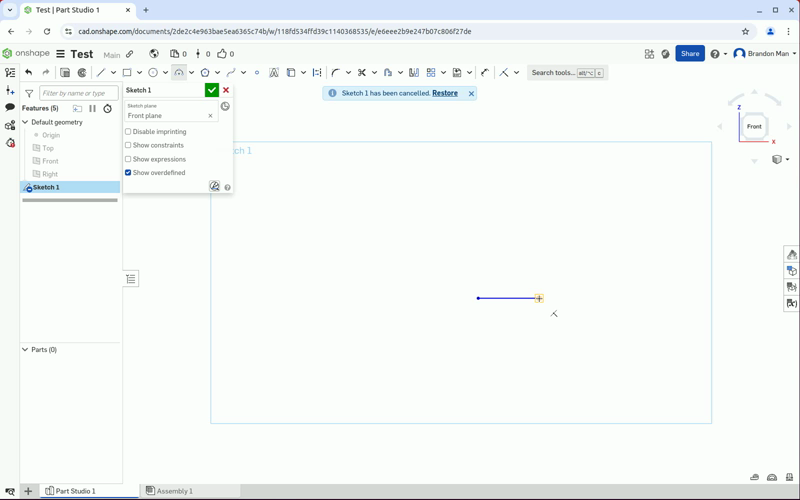
click(539, 298)
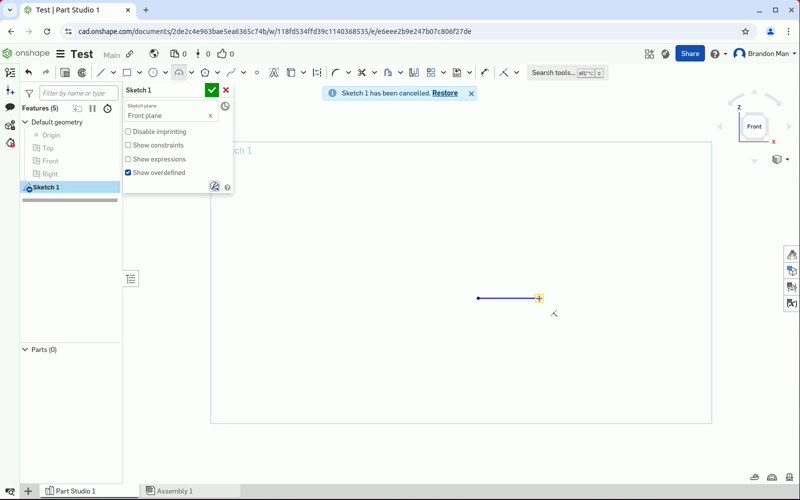
key_down(shift)
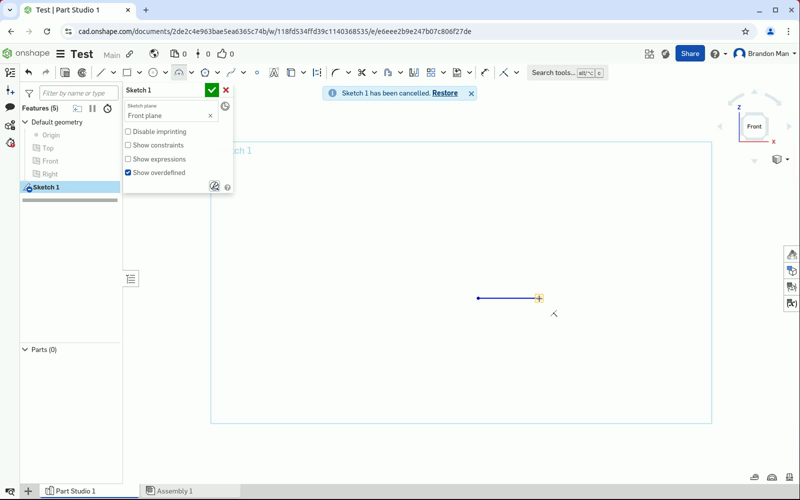
mouse_move(539, 267)
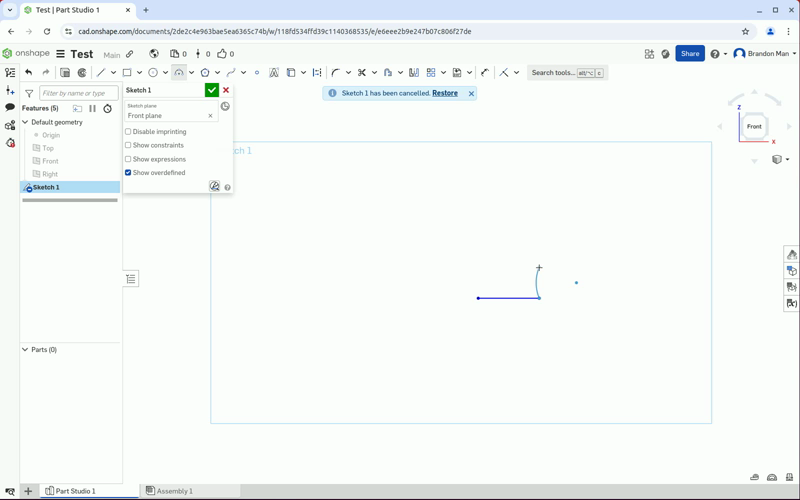
click(539, 267)
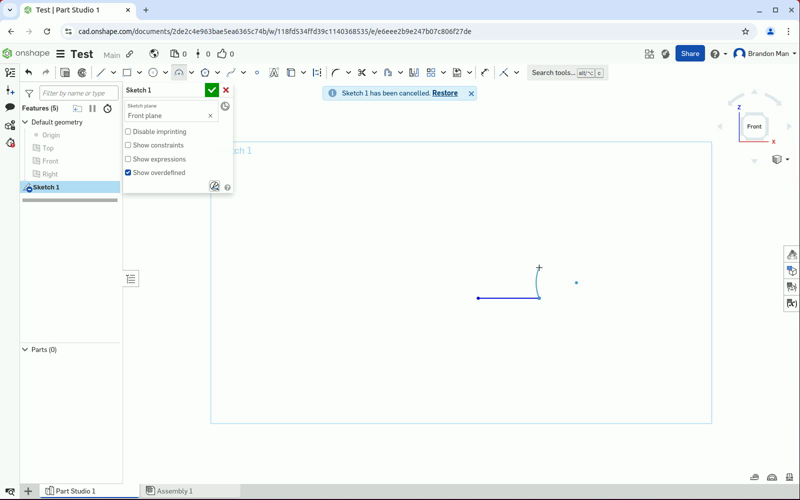
mouse_move(573, 282)
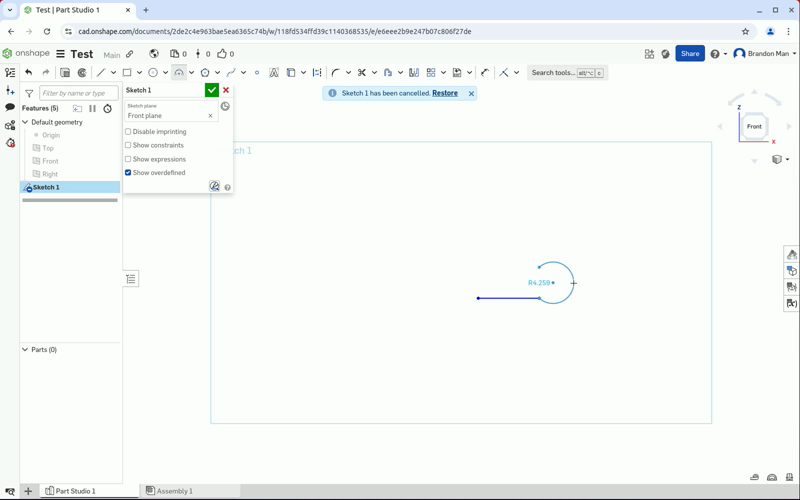
click(573, 282)
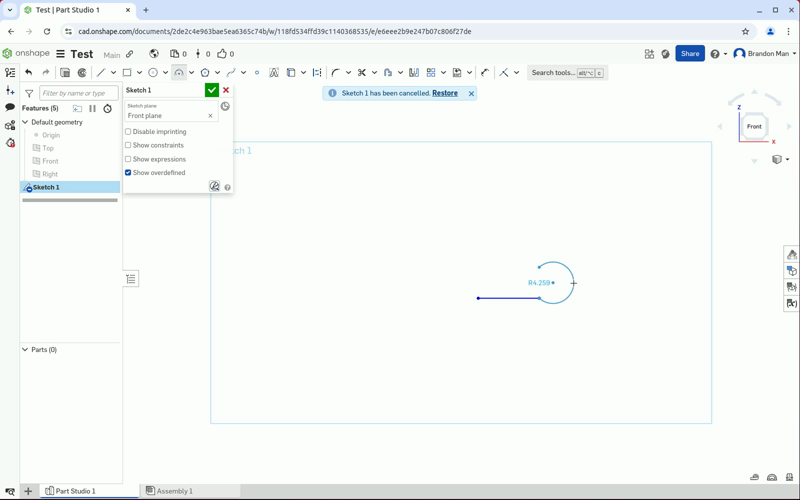
key_up(shift)
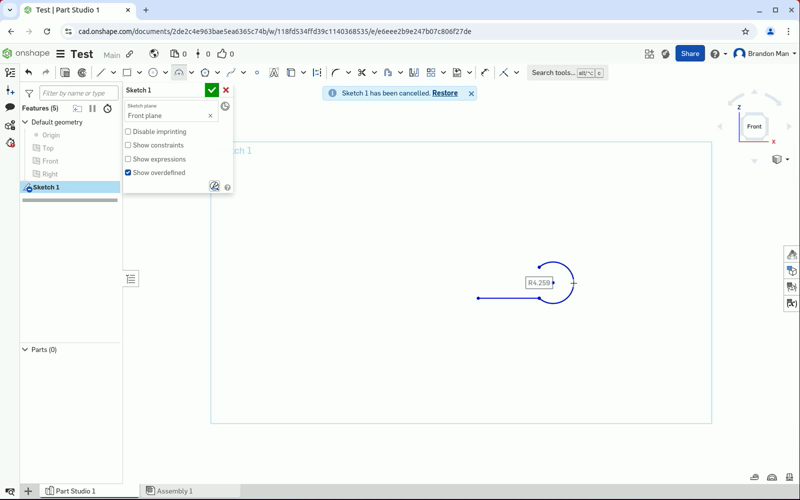
key(esc)
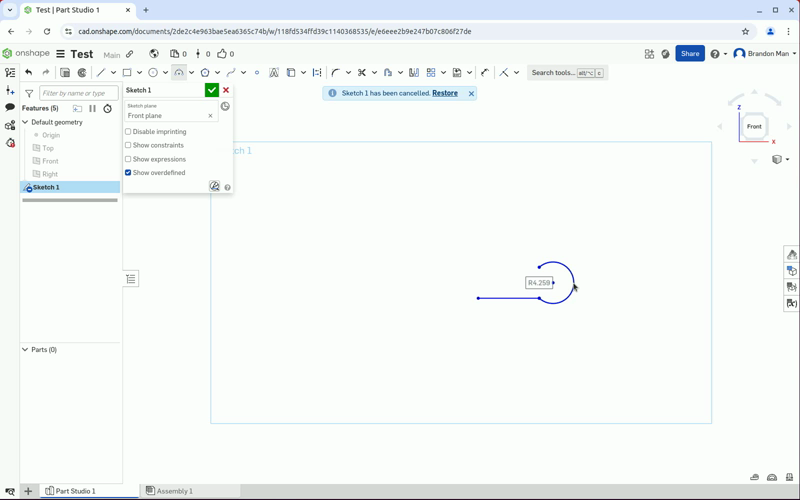
key(l)
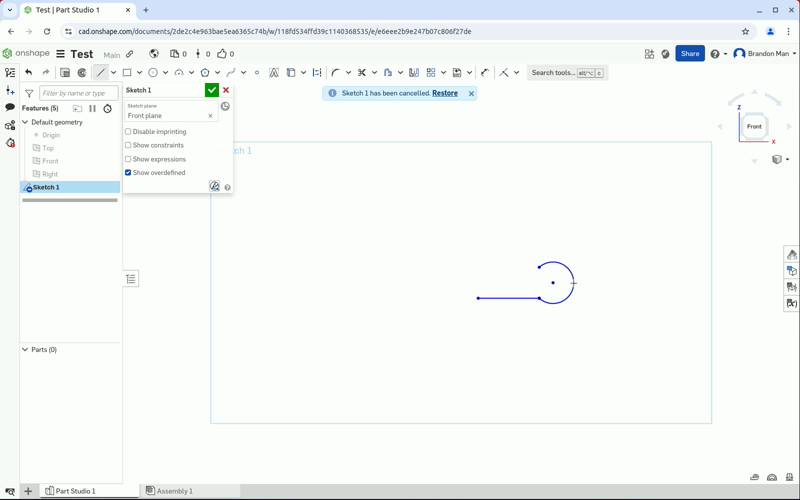
mouse_move(539, 267)
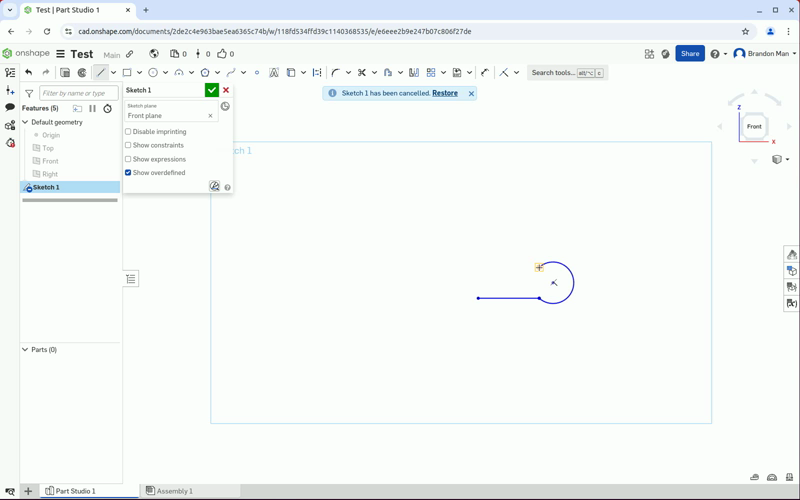
click(539, 267)
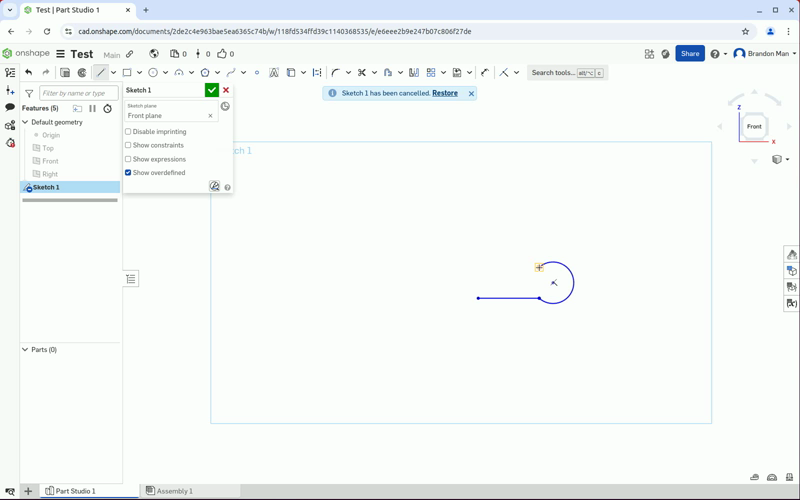
key_down(shift)
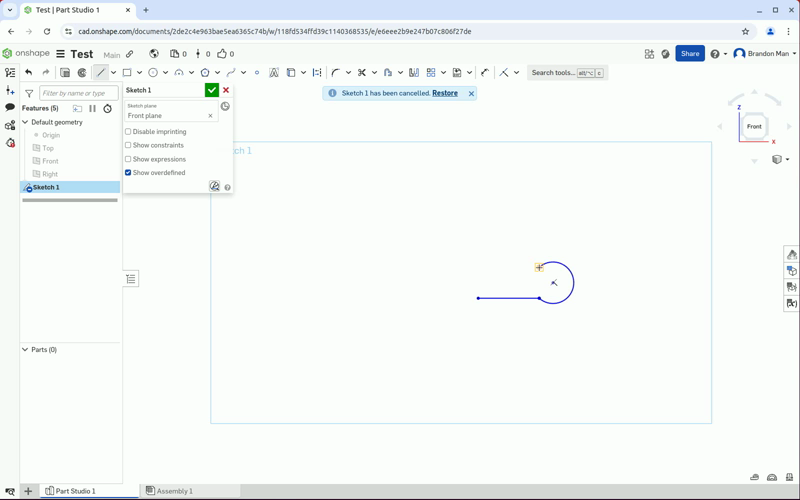
mouse_move(478, 267)
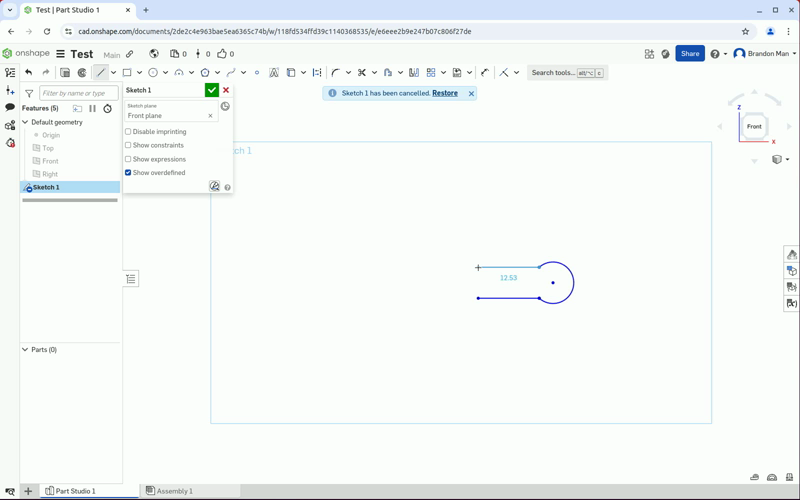
click(478, 267)
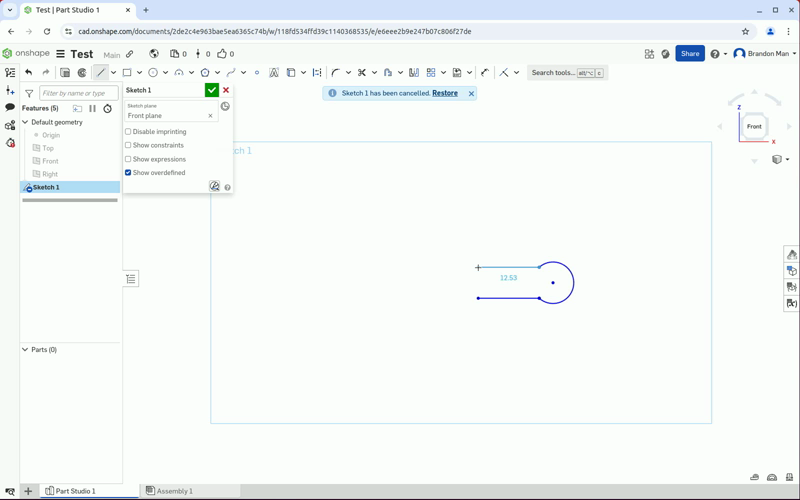
key_up(shift)
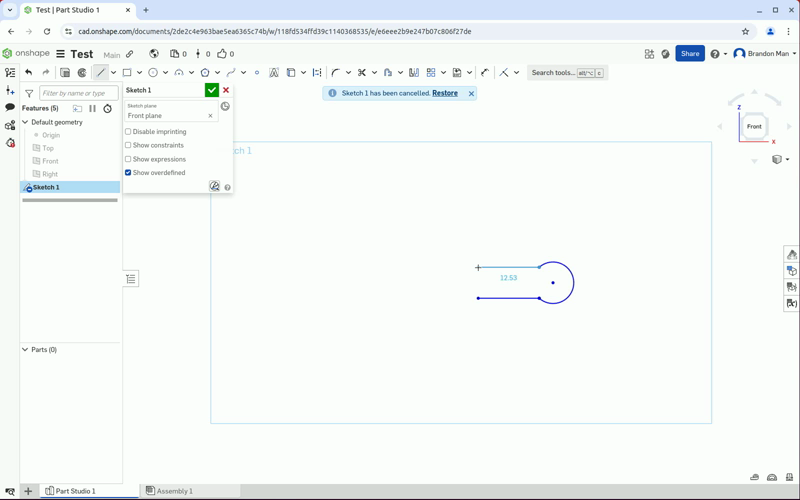
key(esc)
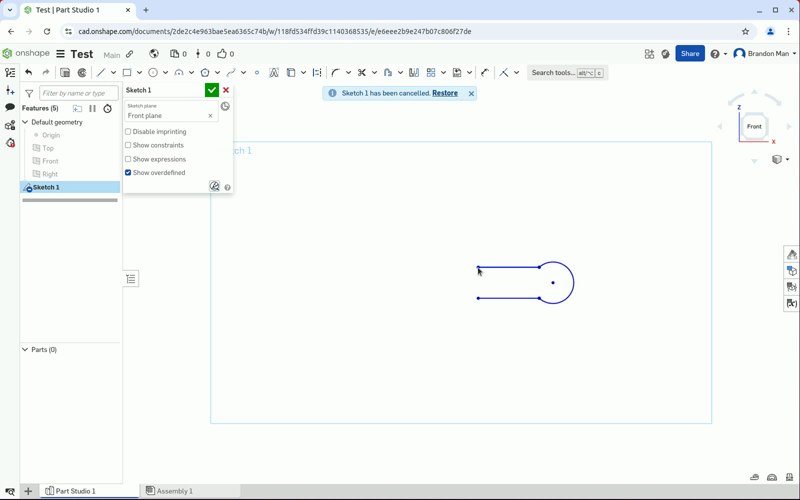
key(a)
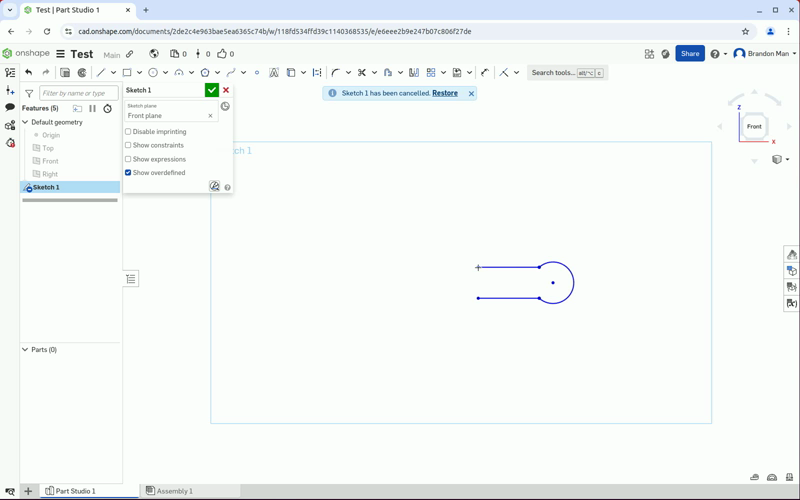
mouse_move(478, 267)
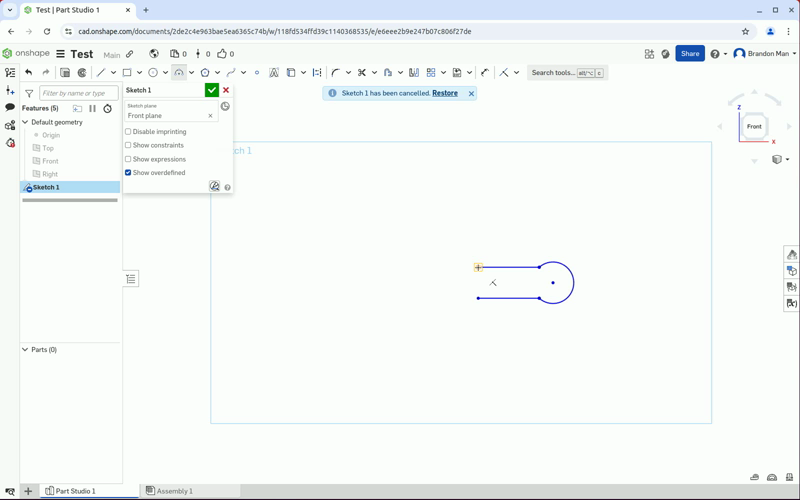
click(478, 267)
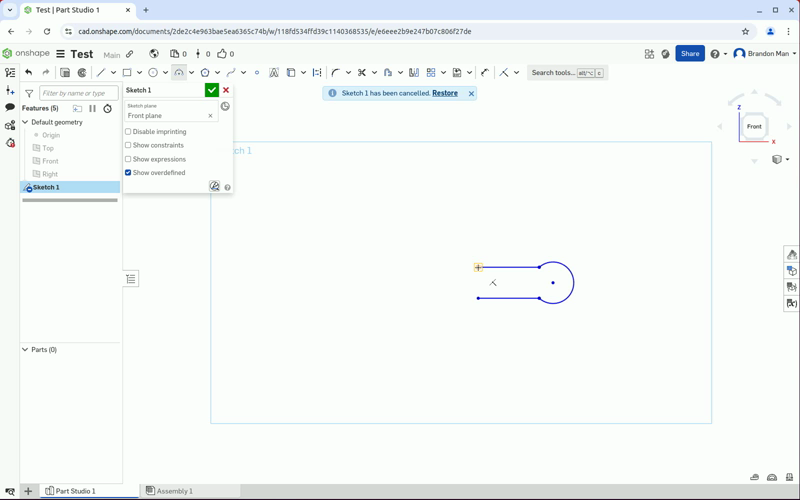
mouse_move(478, 298)
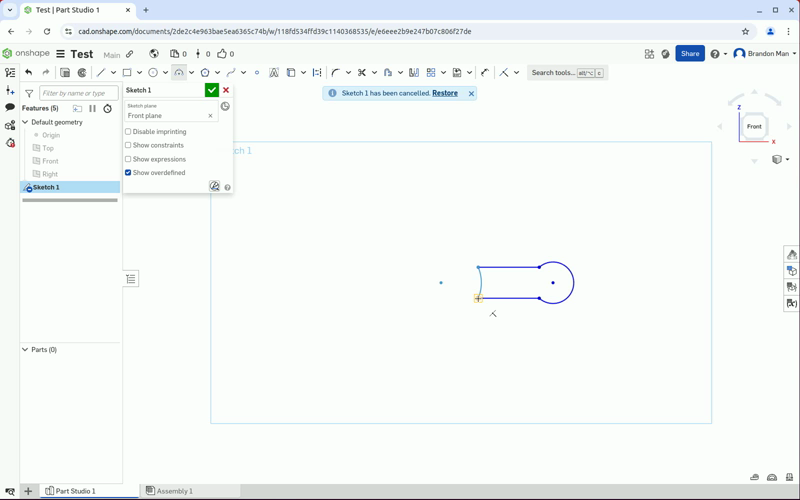
click(478, 298)
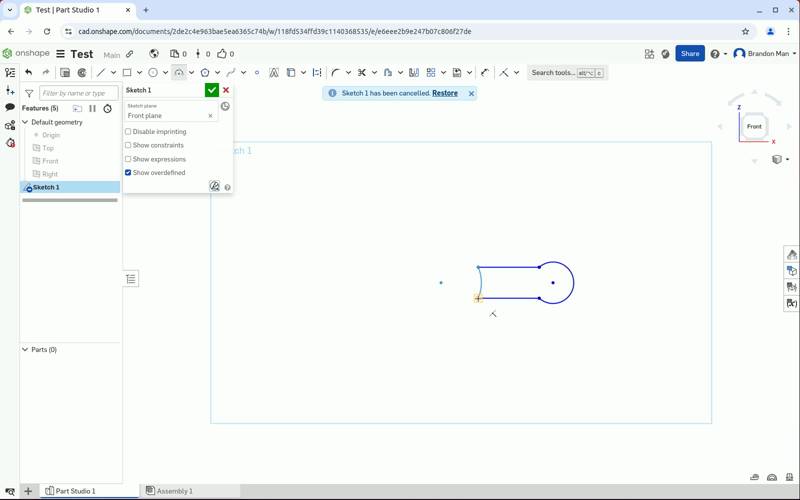
key_down(shift)
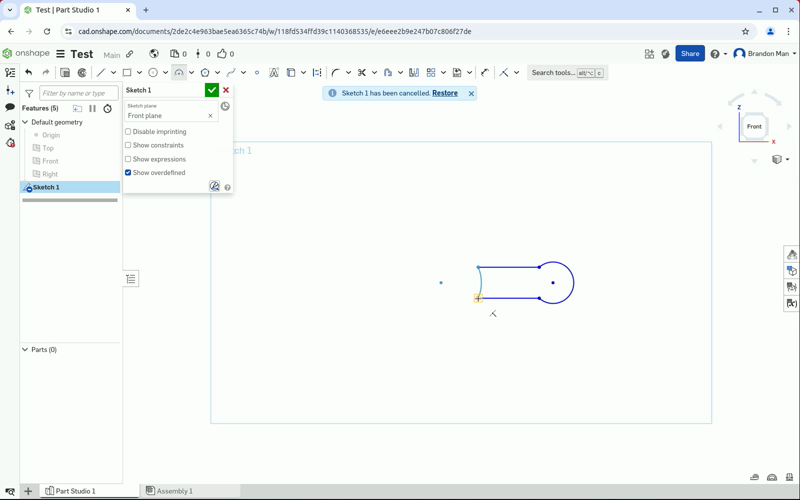
mouse_move(437, 282)
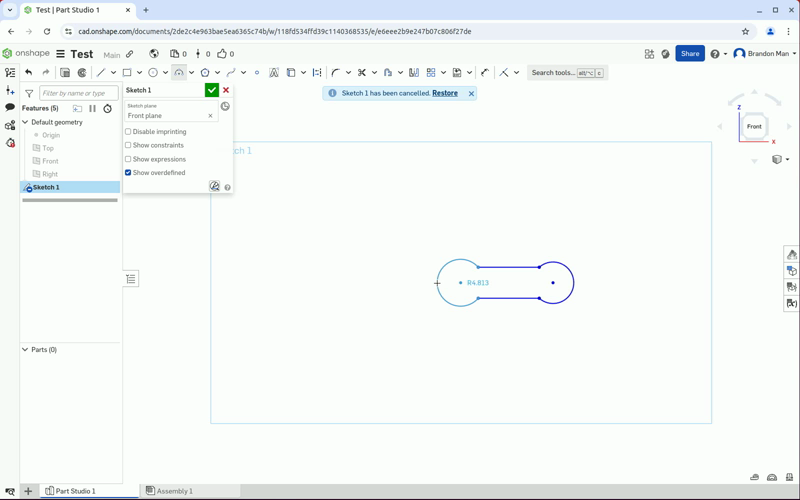
click(437, 282)
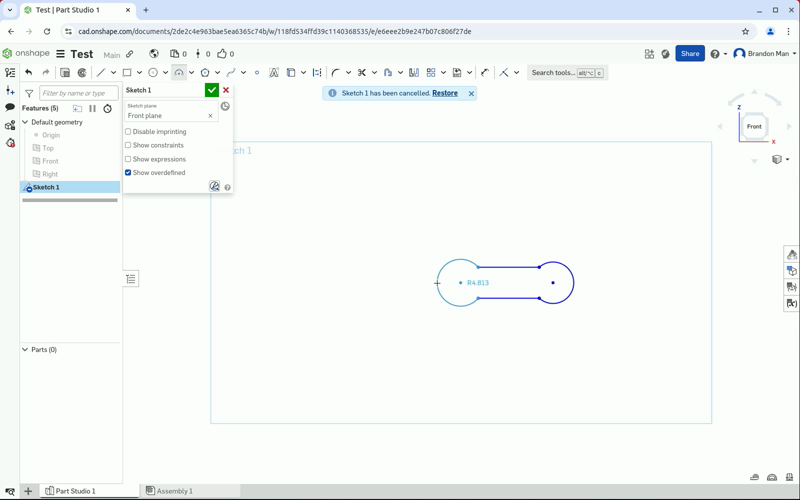
key_up(shift)
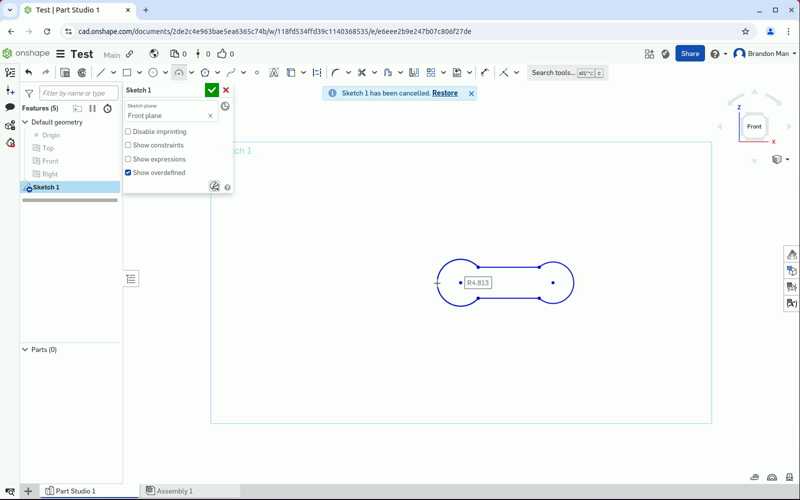
key(esc)
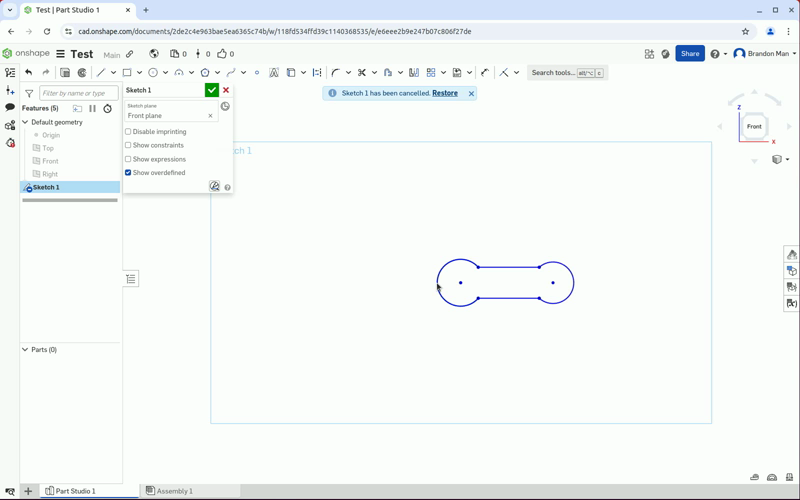
mouse_move(482, 294)
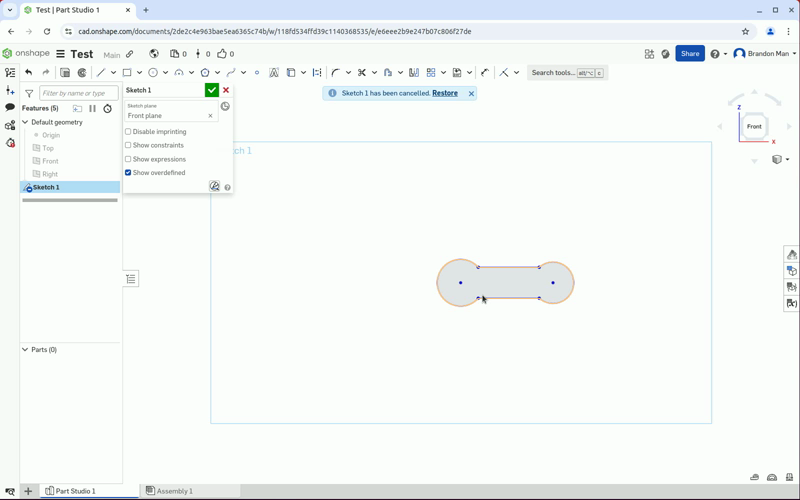
click(482, 294)
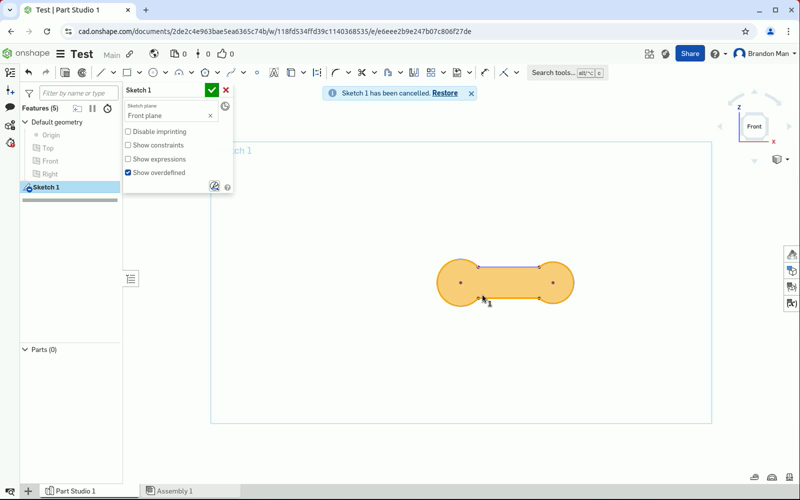
mouse_move(73, 352)
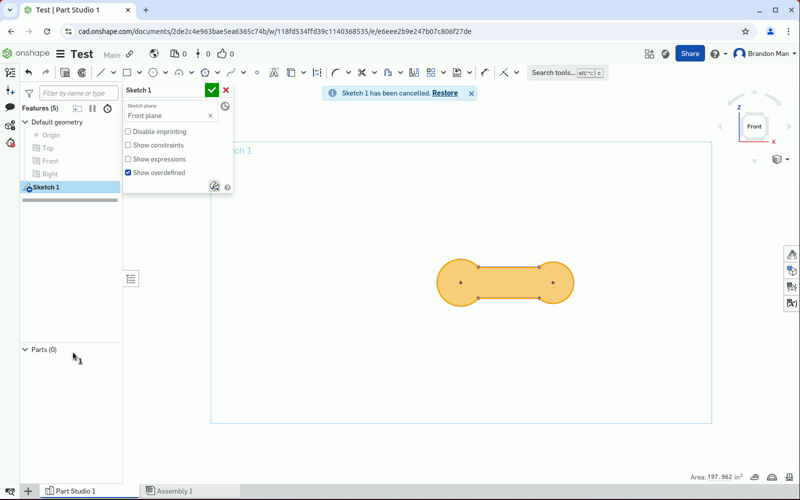
key(shift+y)
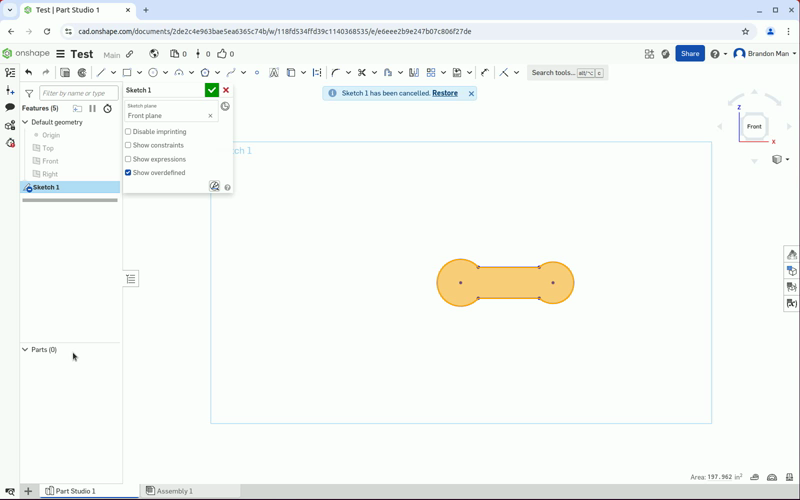
key(shift+e)
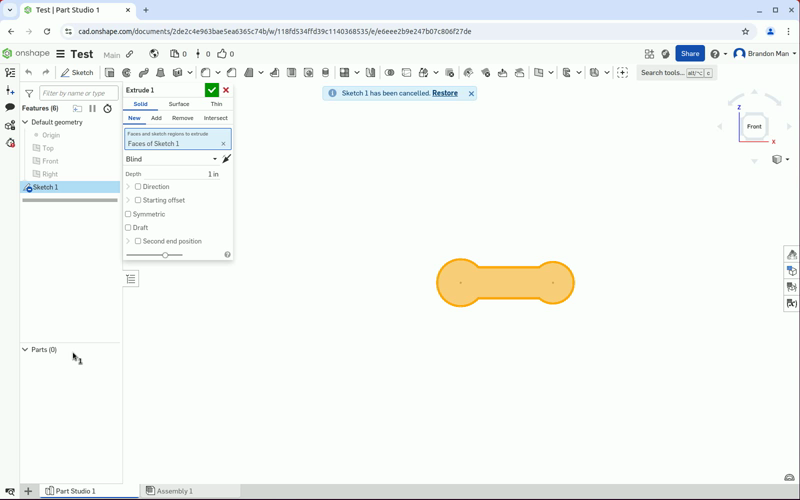
mouse_move(143, 106)
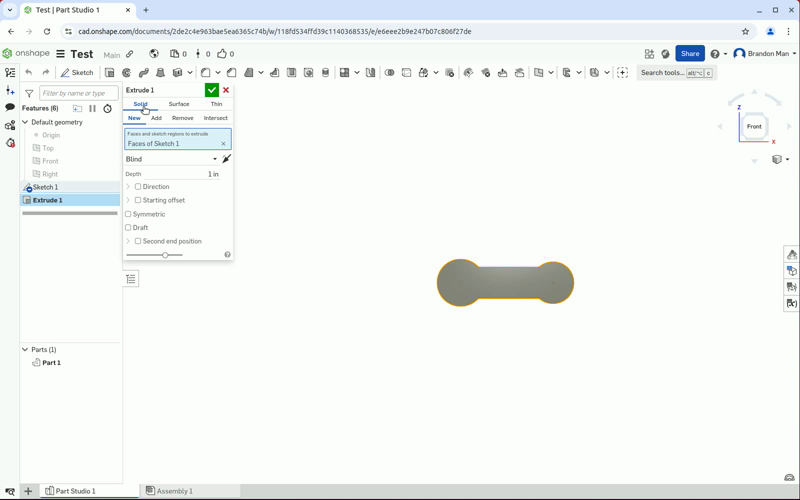
click(143, 106)
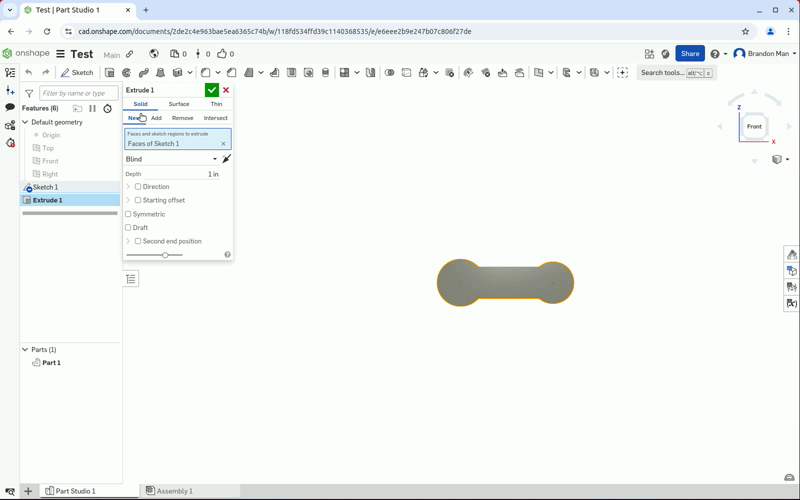
mouse_move(137, 120)
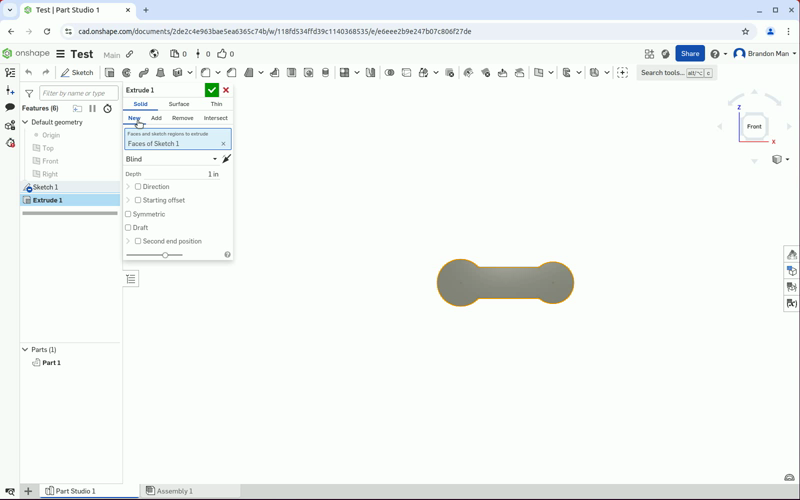
click(137, 120)
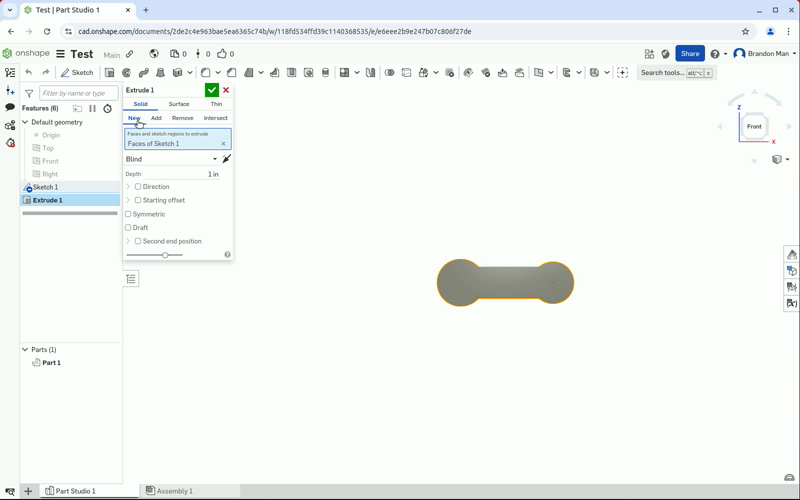
key(tab, 4)
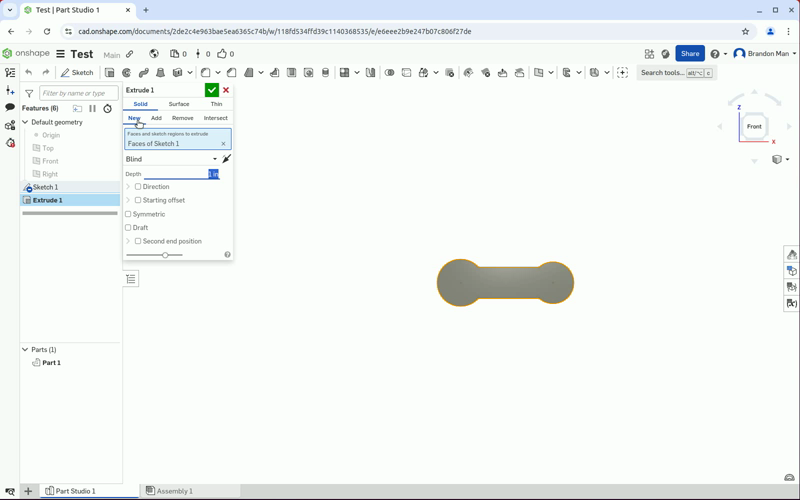
text(1.926)
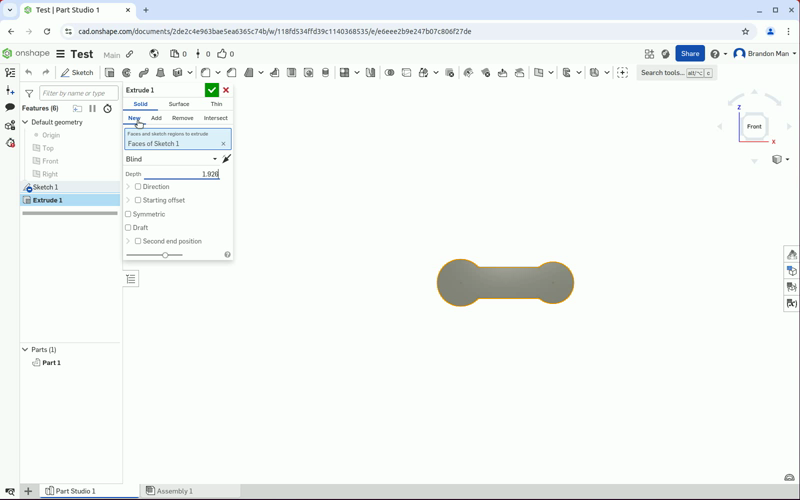
key(tab, 3)
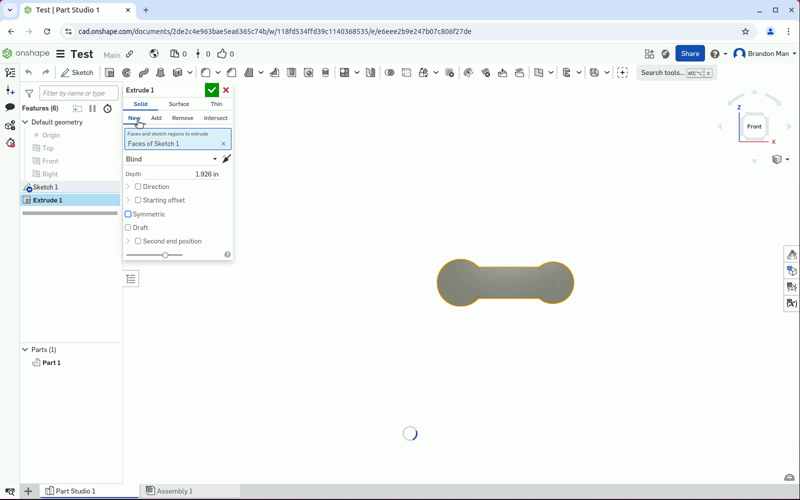
key(space)
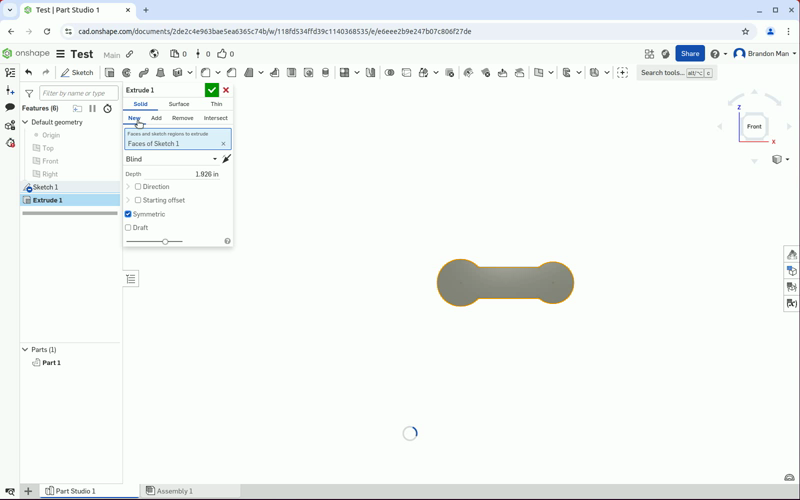
key(enter)
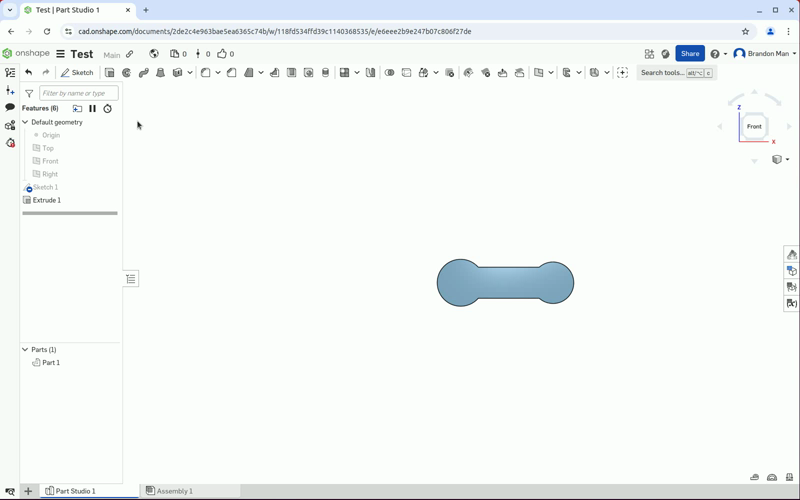
key(shift+h)
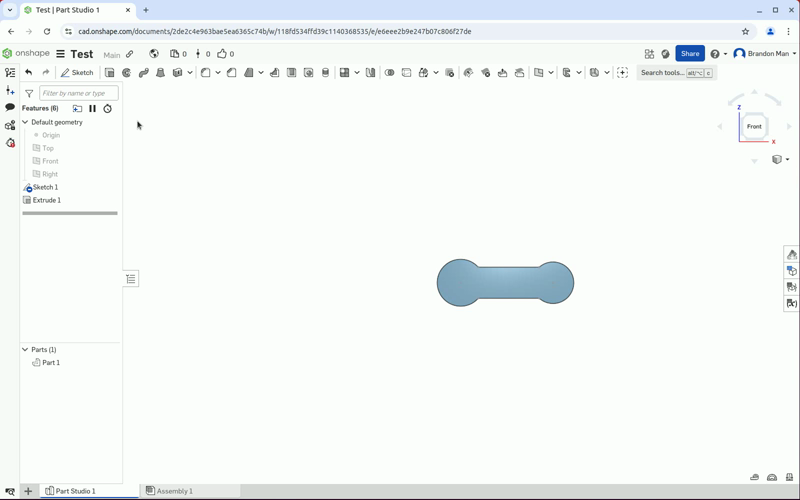
key(shift+h)
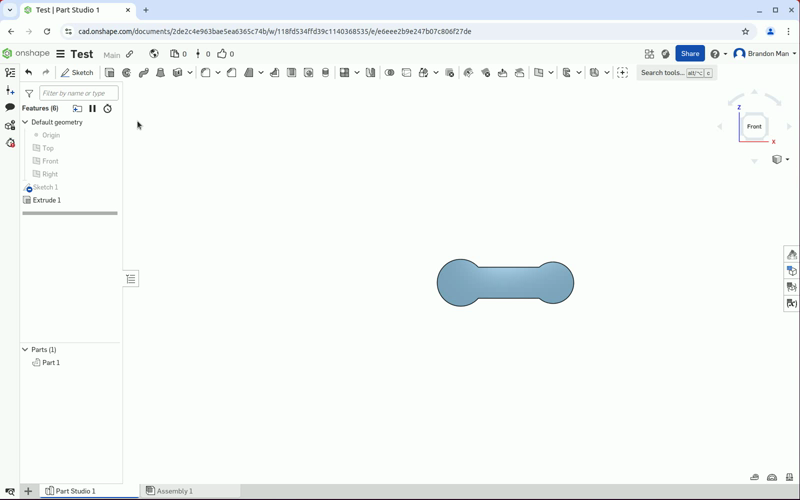
mouse_move(73, 189)
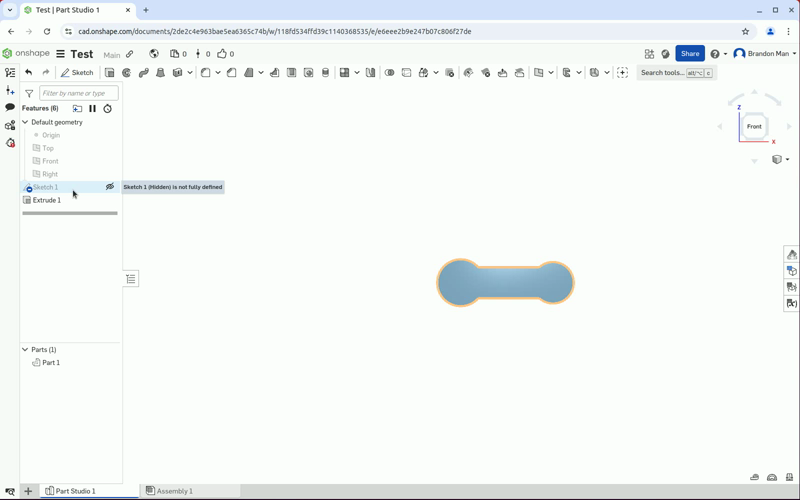
click(73, 189)
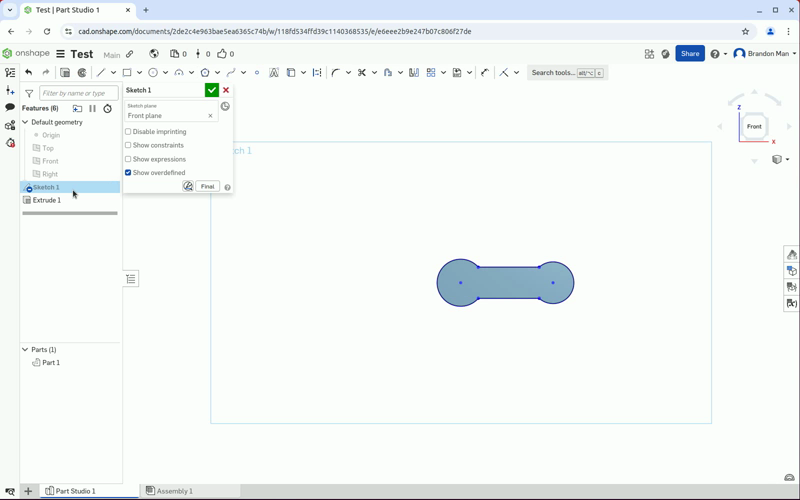
mouse_move(229, 92)
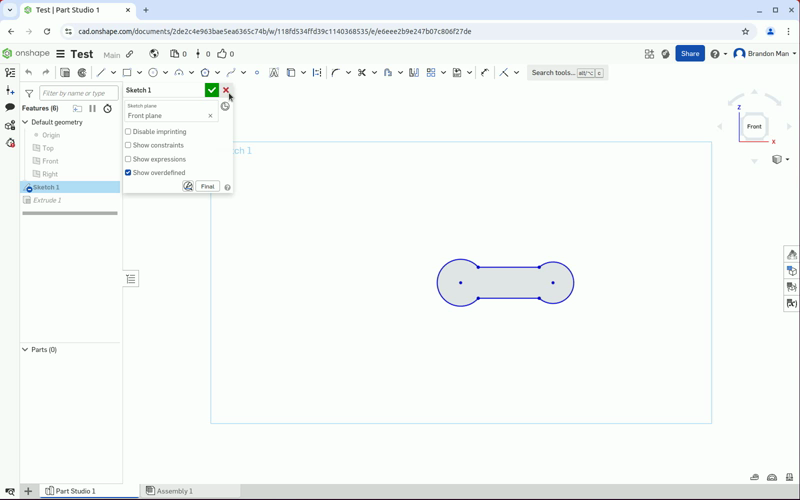
click(229, 92)
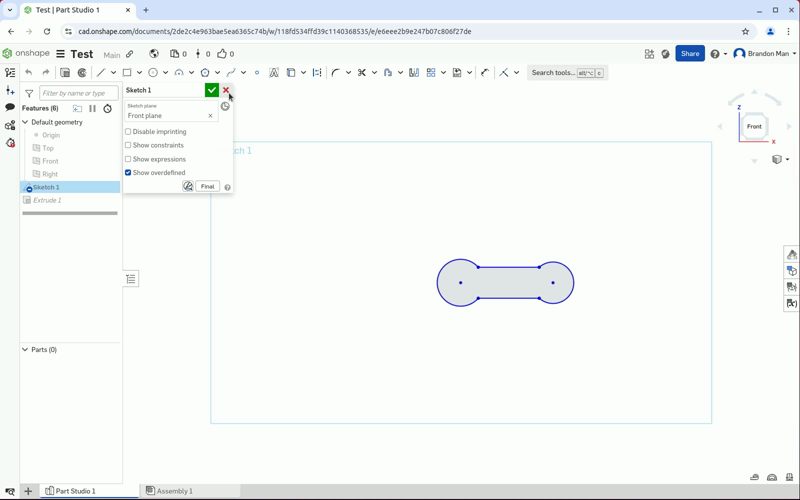
key(shift+s)
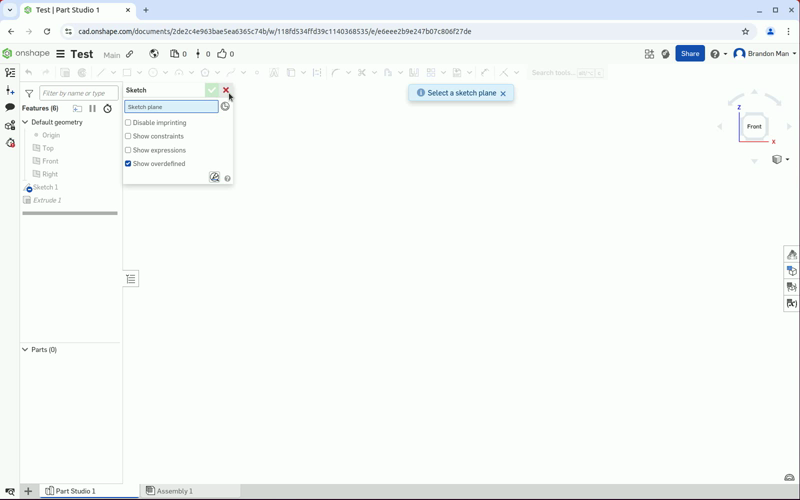
mouse_move(73, 163)
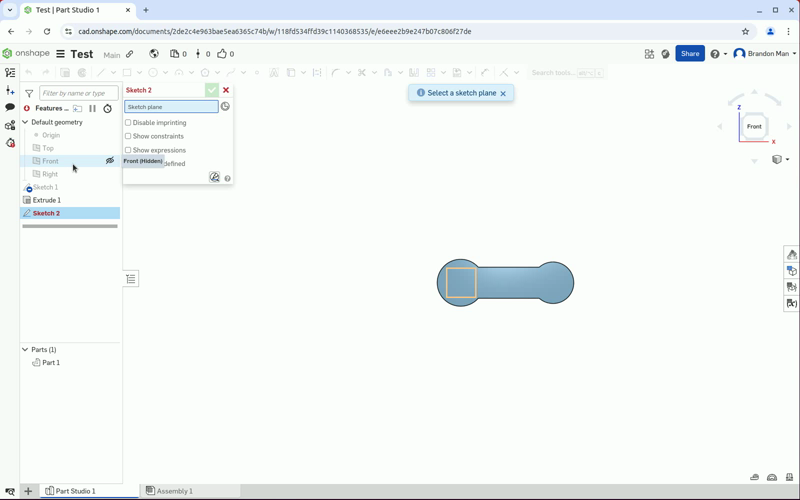
click(73, 163)
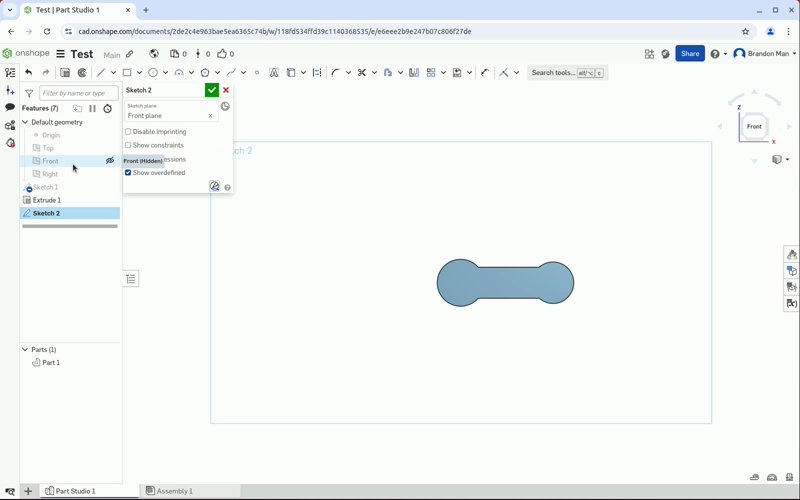
mouse_move(73, 352)
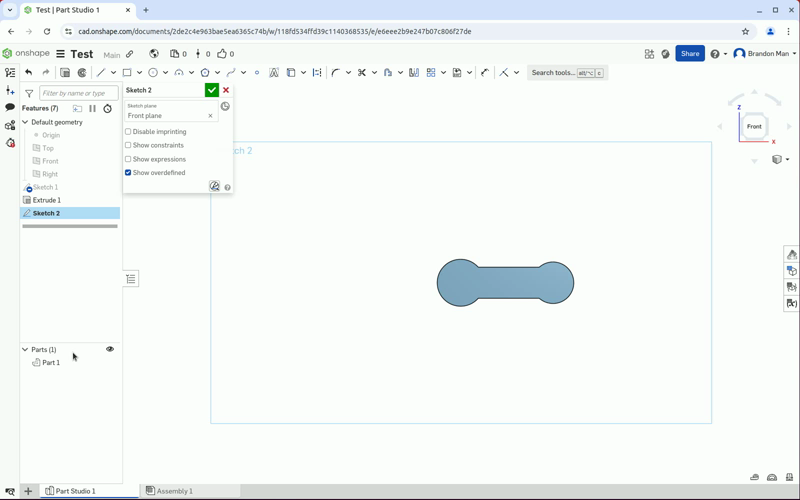
key(y)
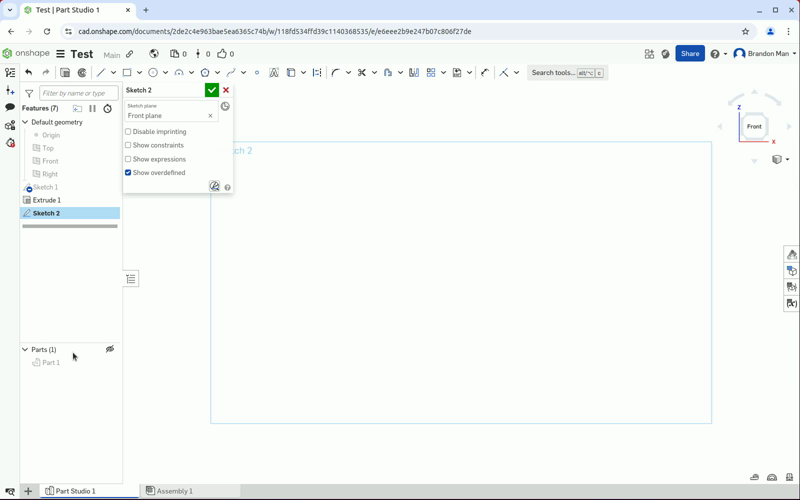
key(c)
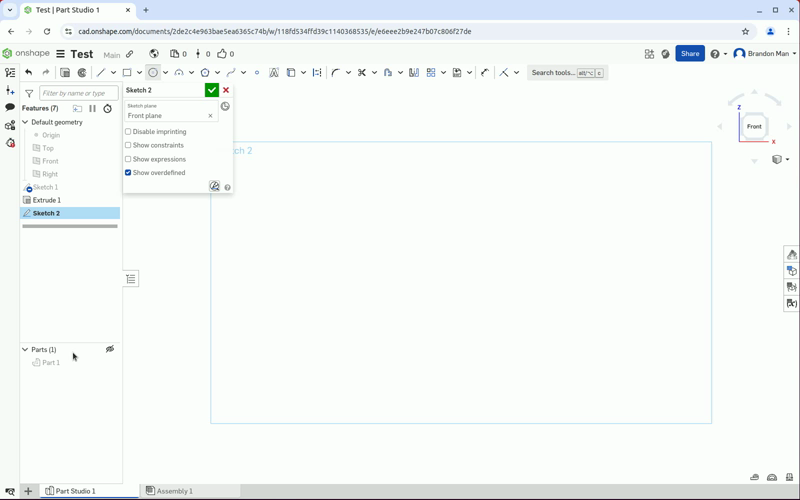
key_down(shift)
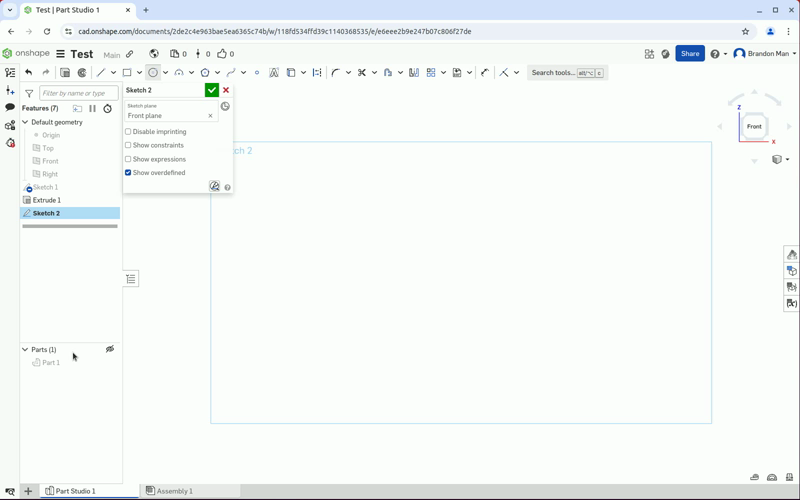
mouse_move(461, 282)
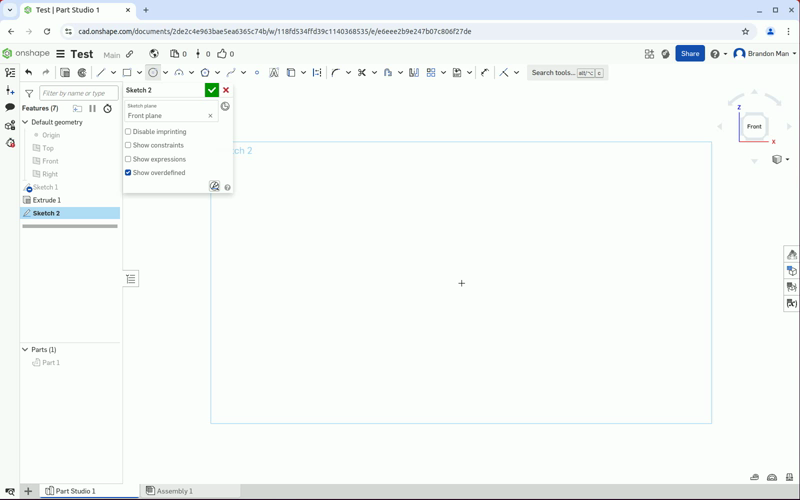
click(461, 282)
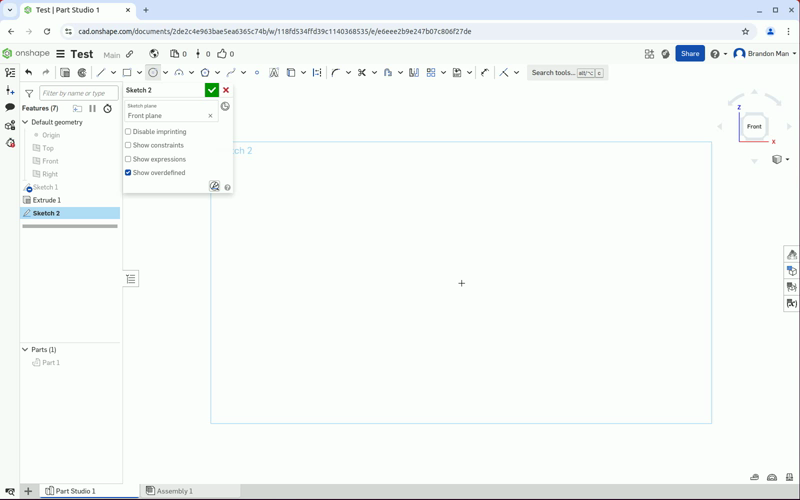
key_up(shift)
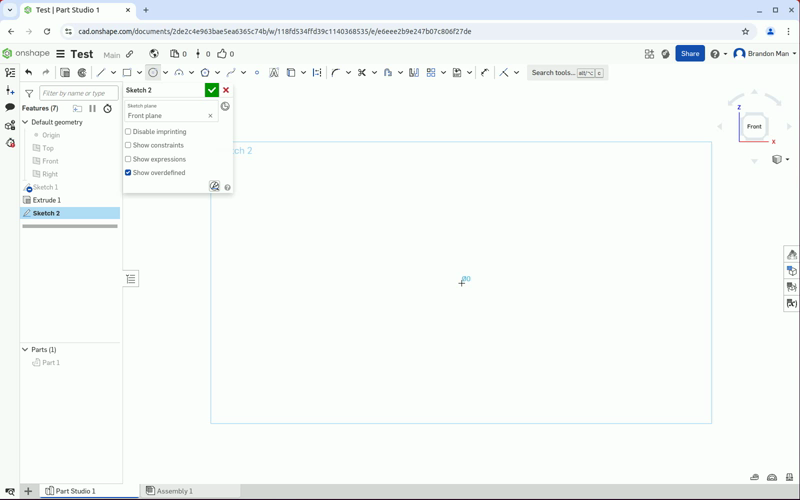
mouse_move(480, 282)
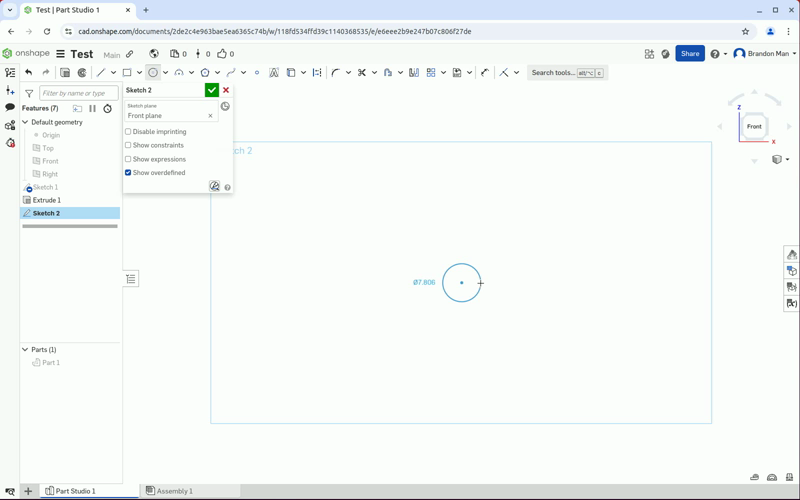
click(480, 282)
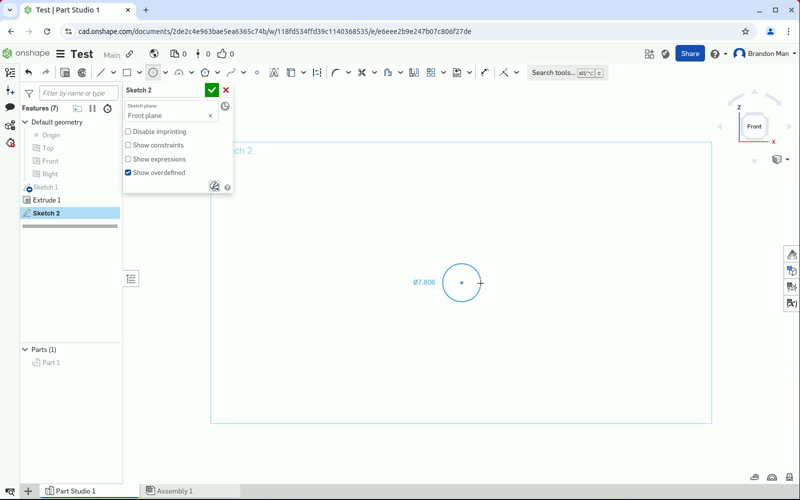
key(esc)
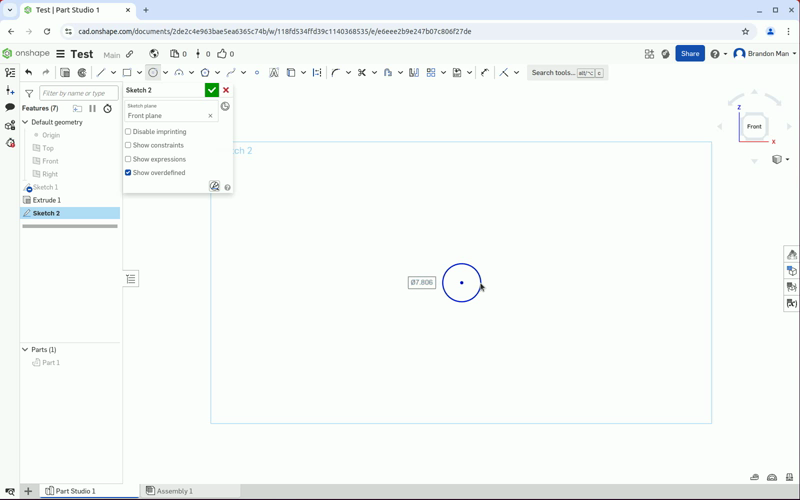
mouse_move(471, 296)
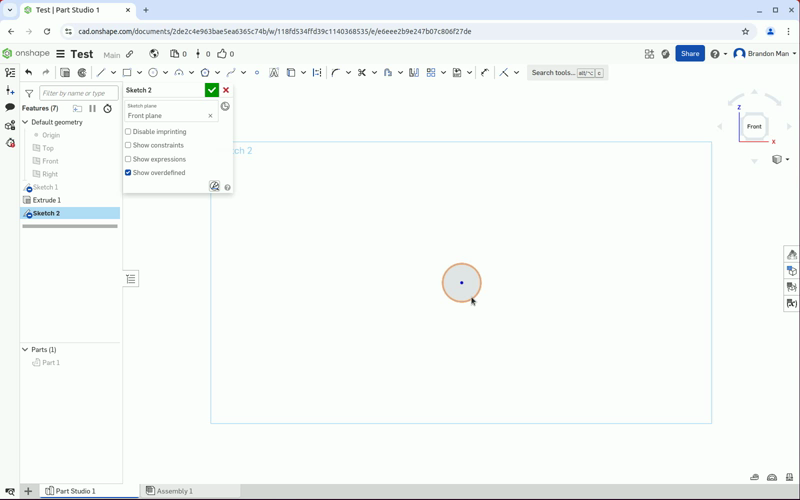
scroll(6)
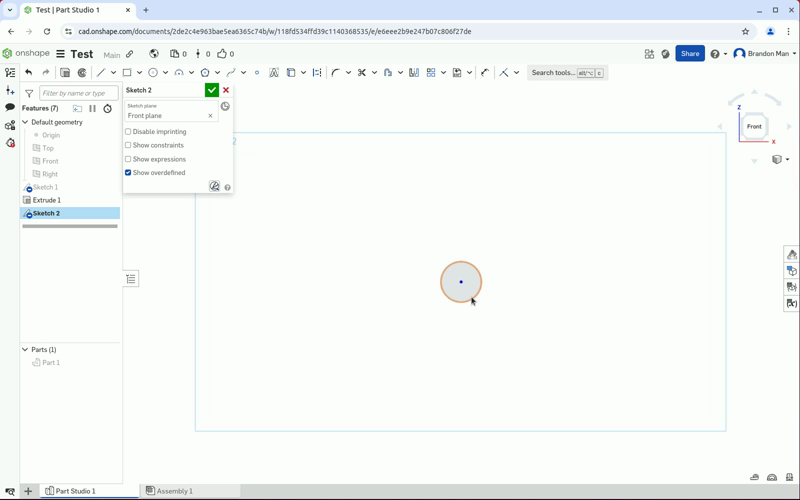
scroll(6)
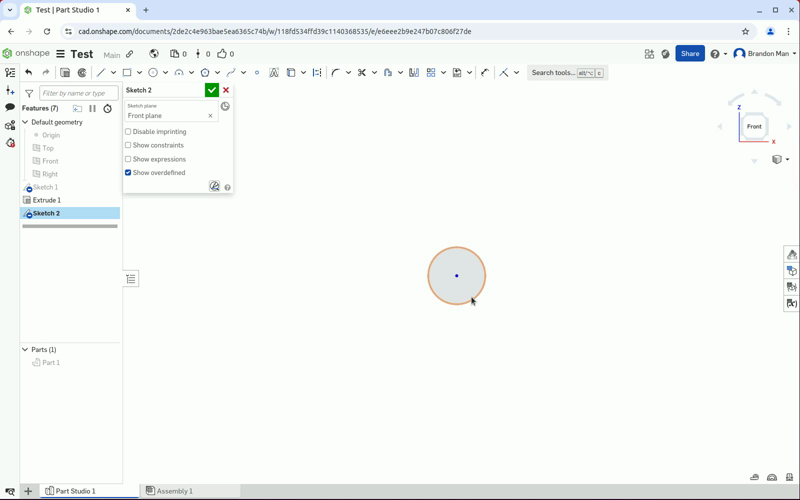
scroll(6)
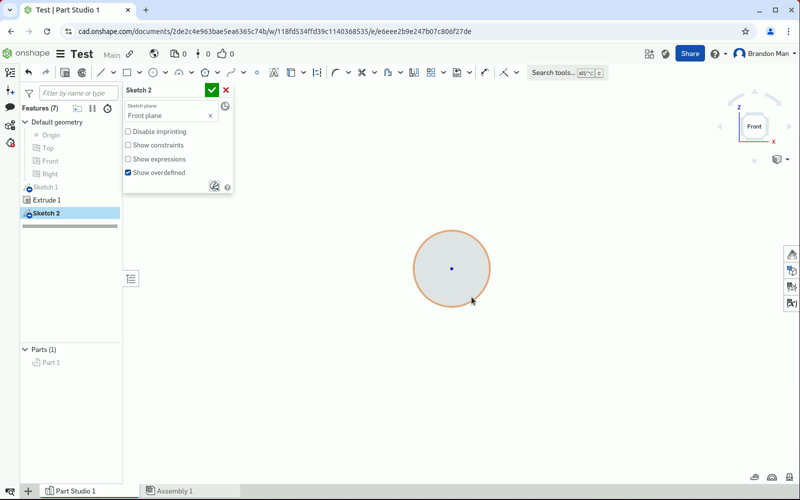
scroll(6)
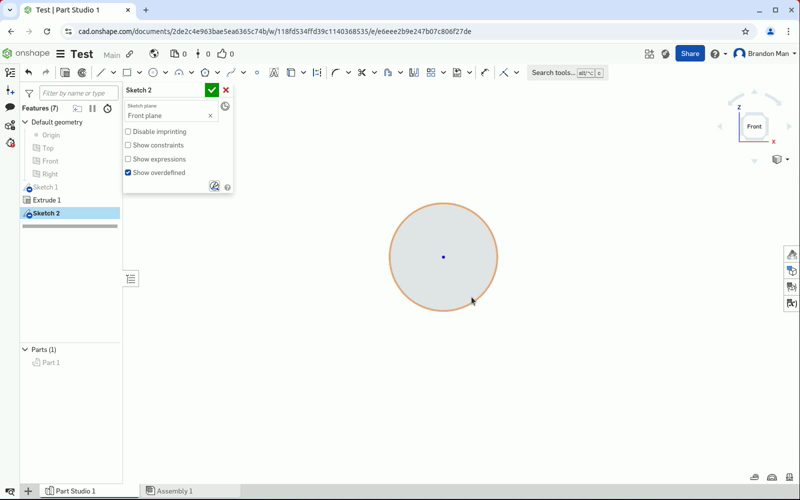
scroll(6)
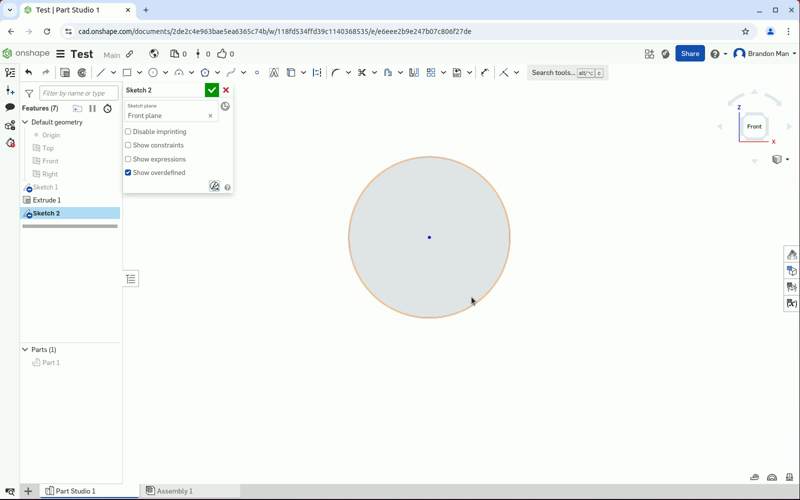
scroll(6)
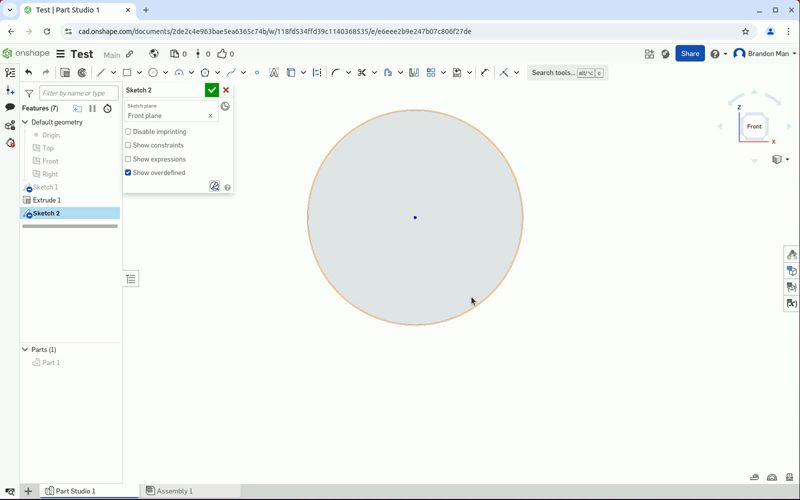
scroll(6)
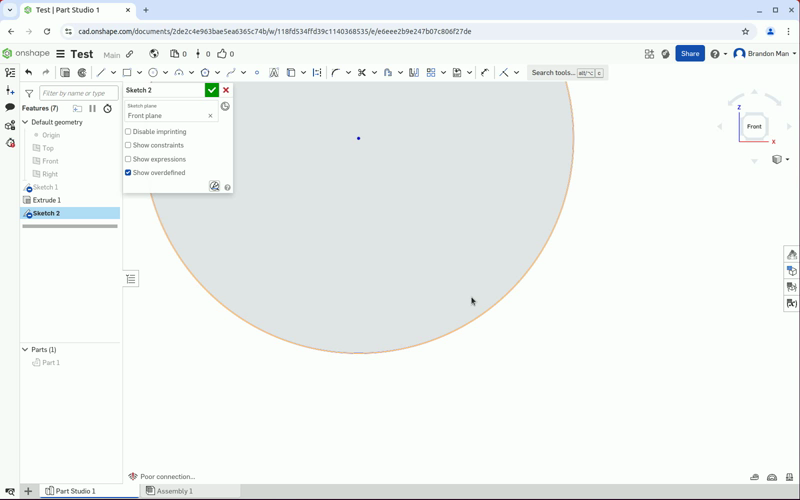
click(471, 296)
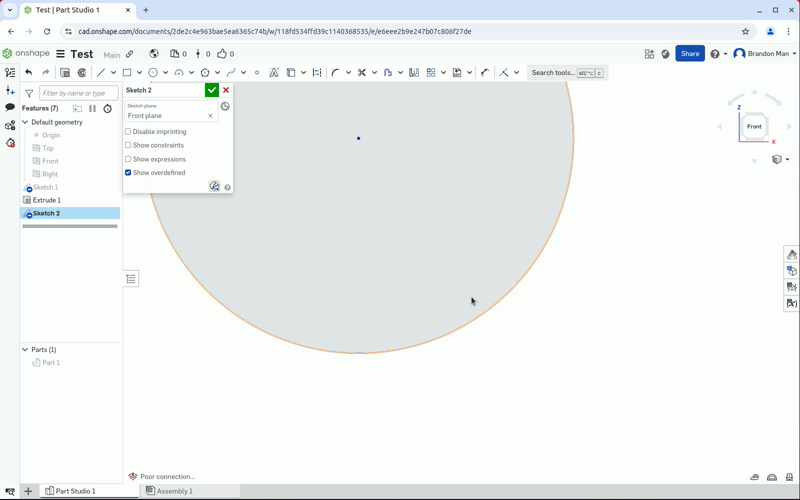
scroll(-6)
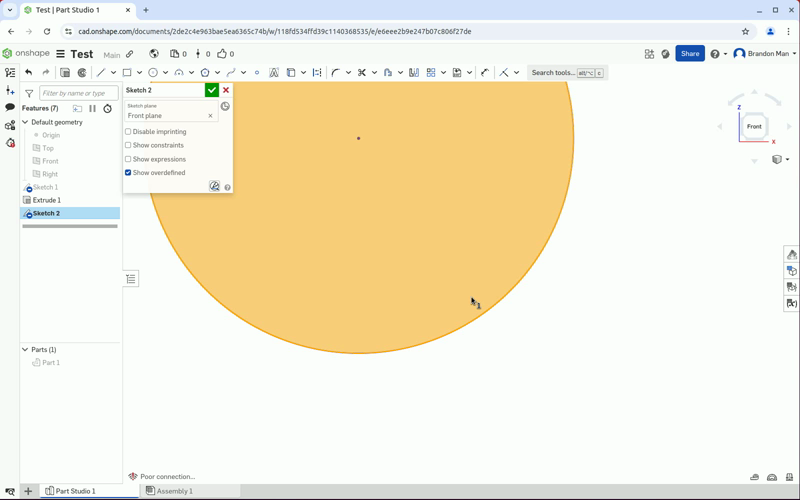
scroll(-6)
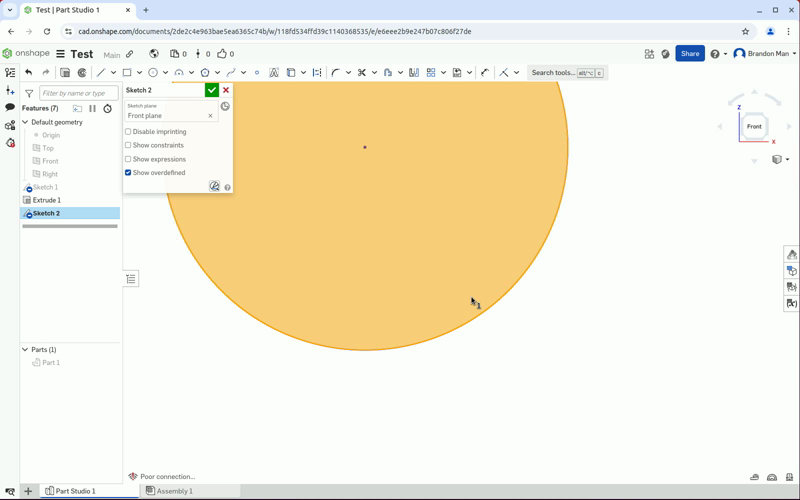
scroll(-6)
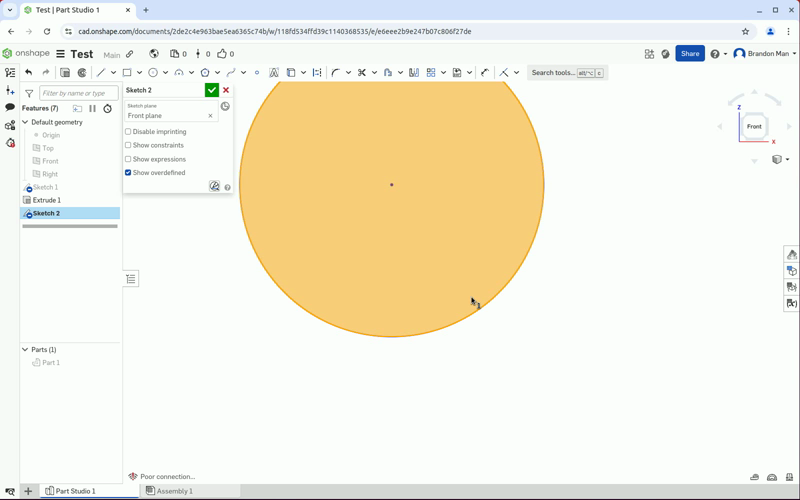
scroll(-6)
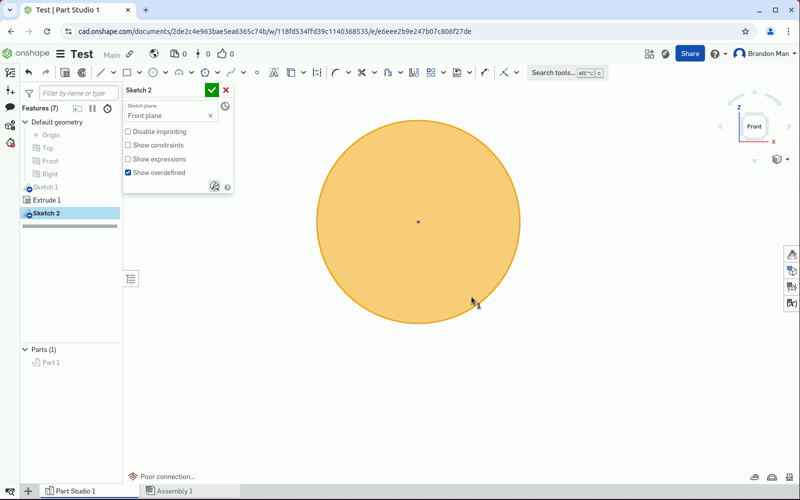
scroll(-6)
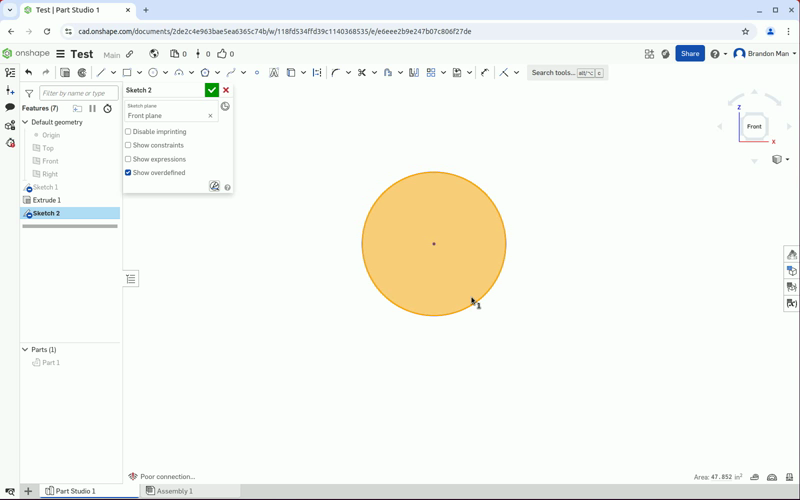
scroll(-6)
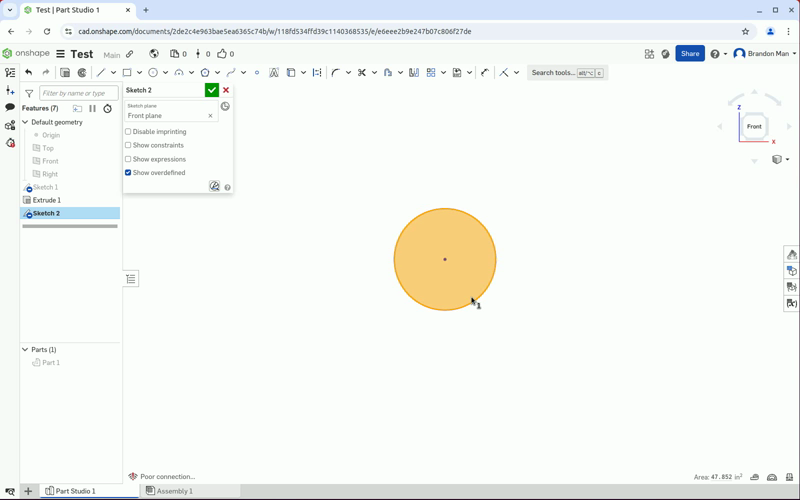
scroll(-6)
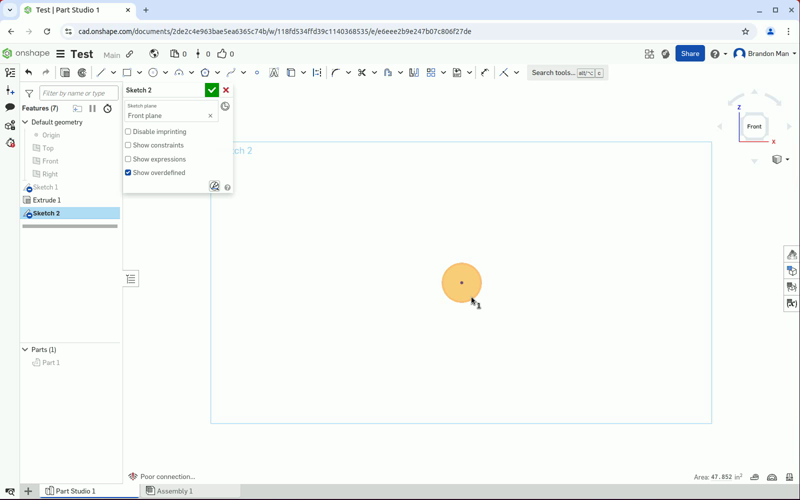
mouse_move(73, 352)
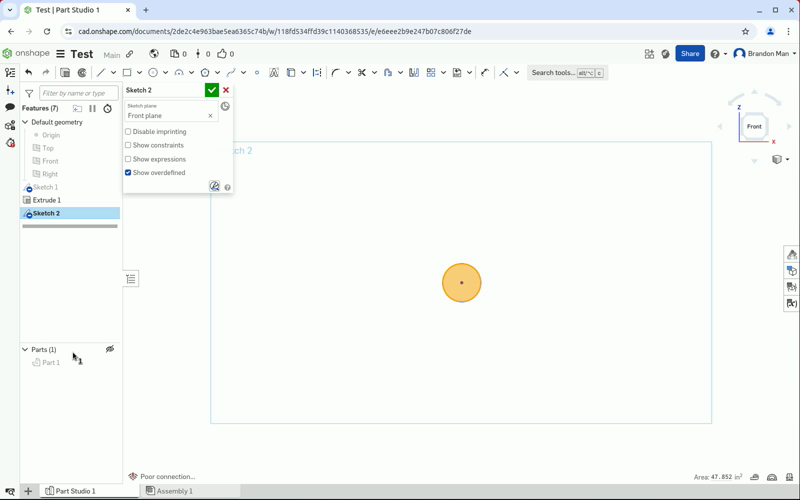
key(shift+y)
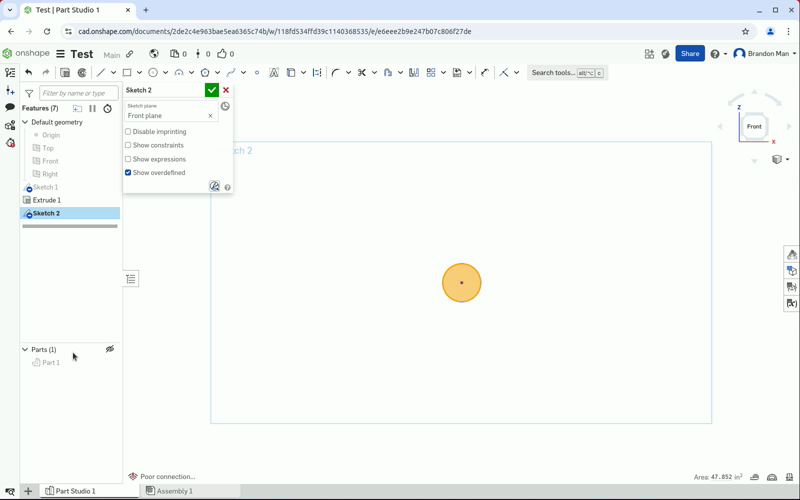
key(shift+e)
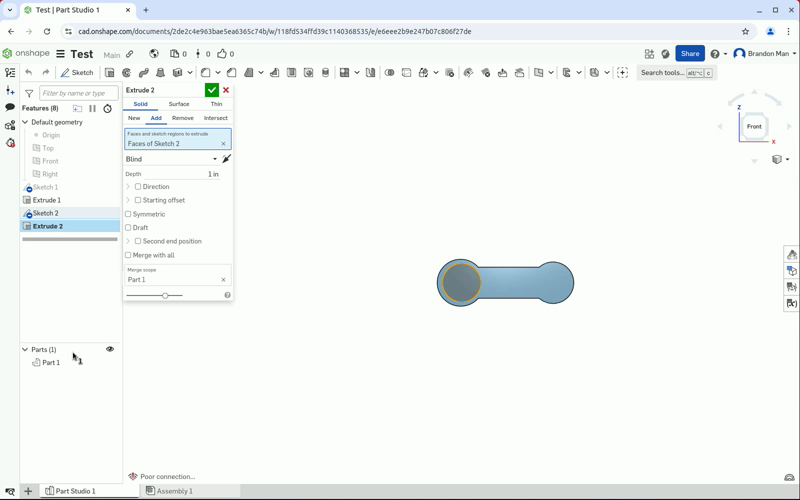
mouse_move(143, 106)
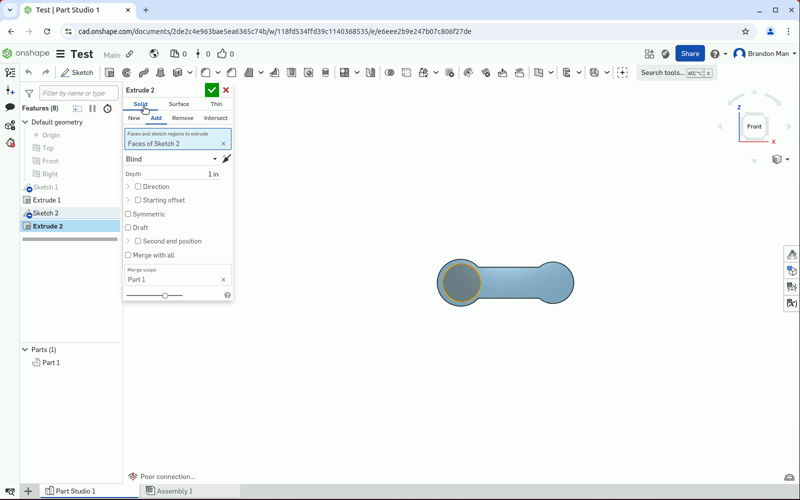
click(143, 106)
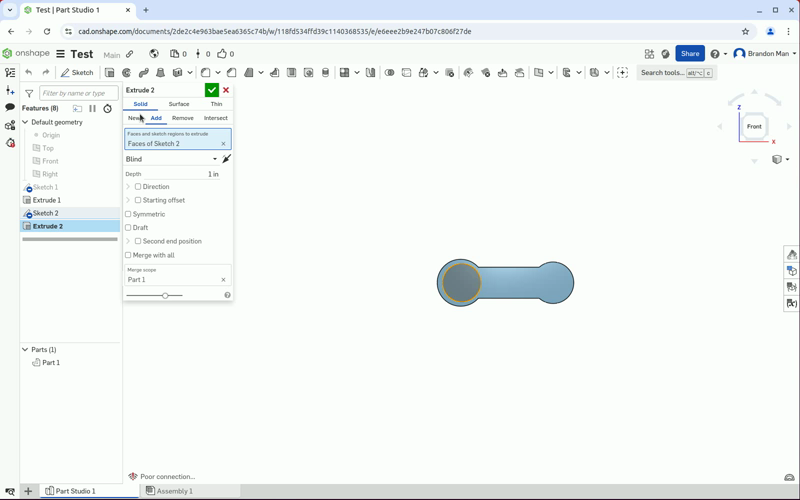
mouse_move(137, 120)
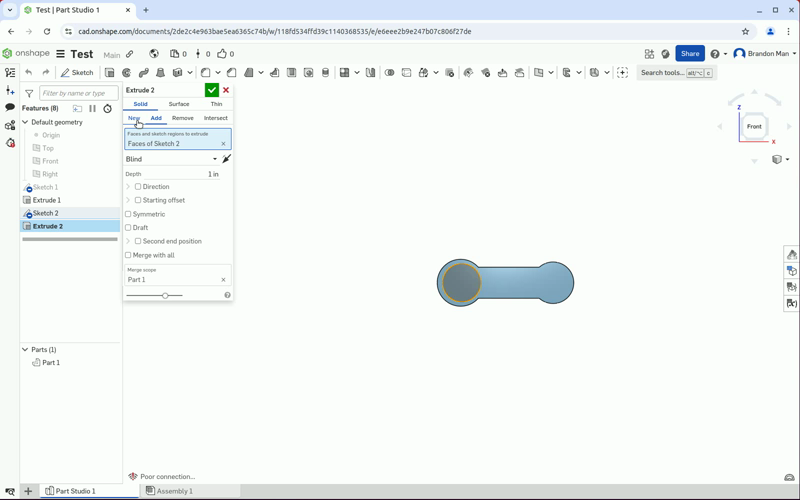
click(137, 120)
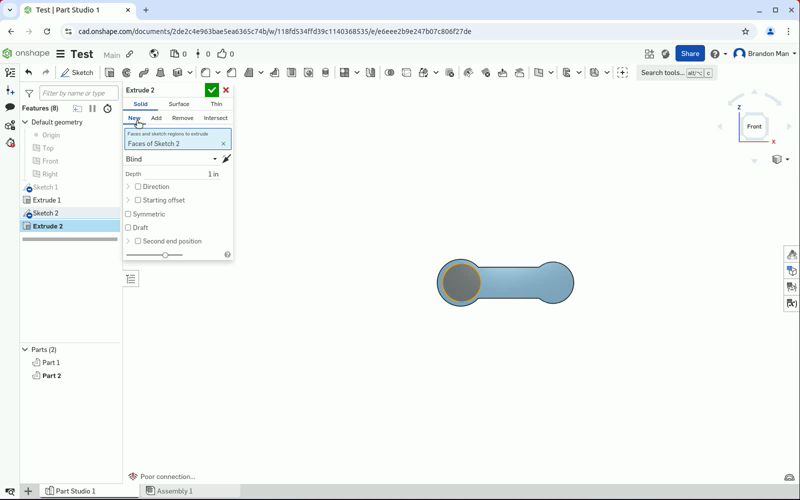
key(tab, 4)
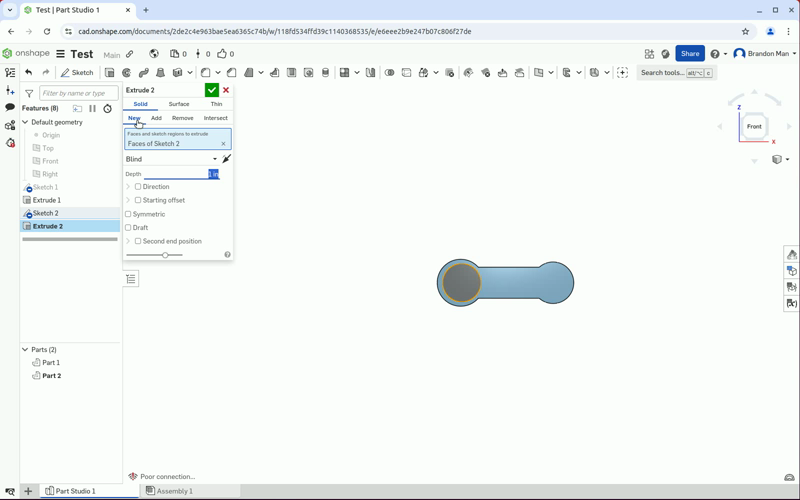
text(3.37)
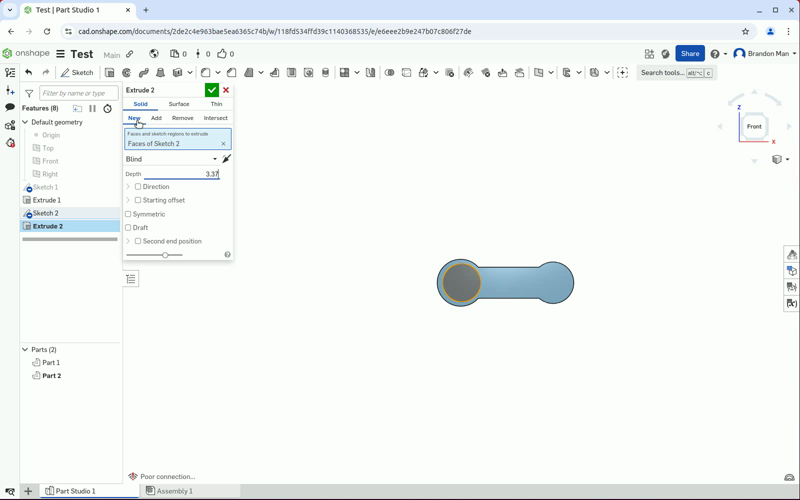
key(tab, 3)
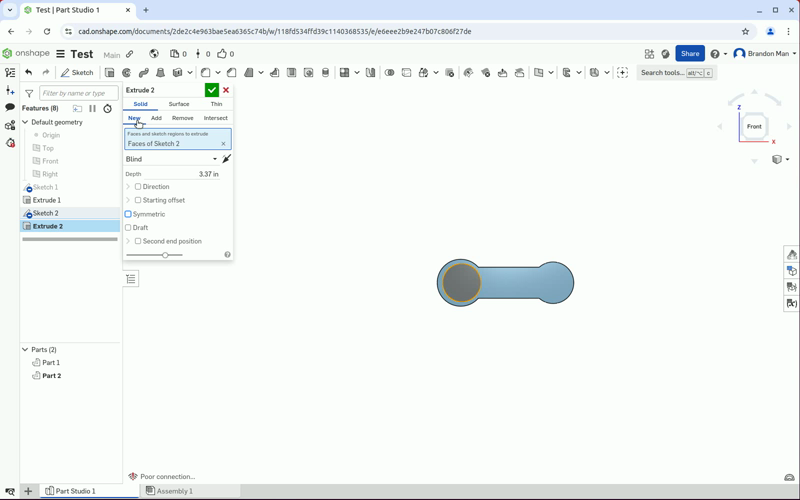
key(space)
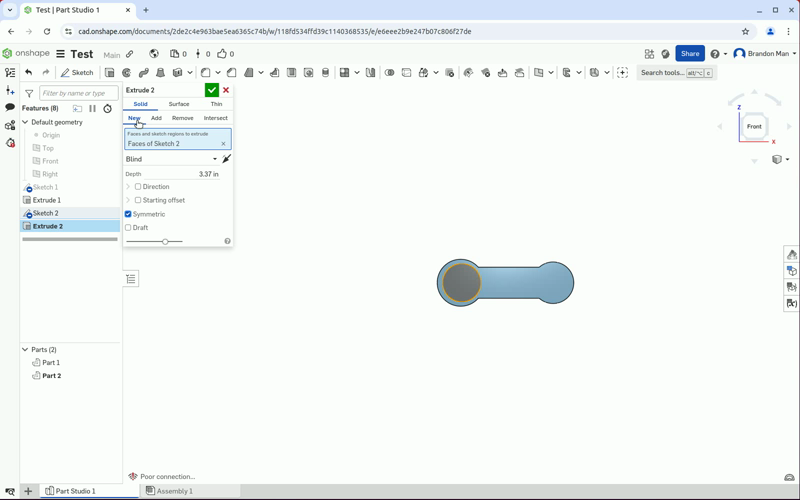
key(enter)
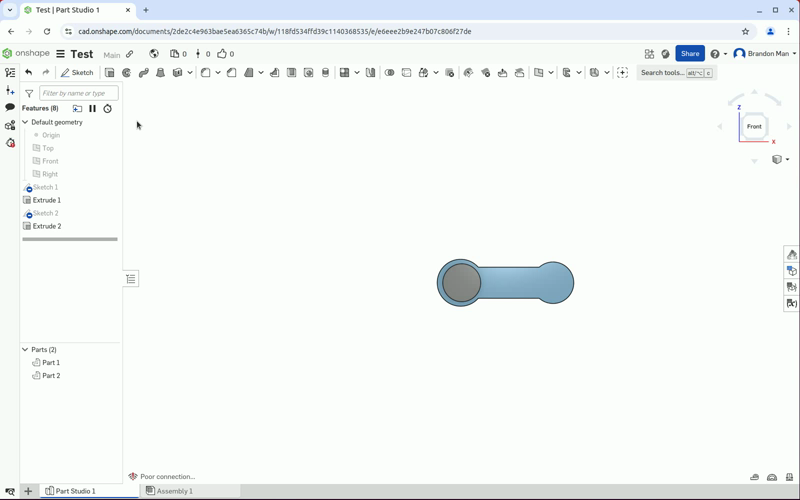
key(shift+h)
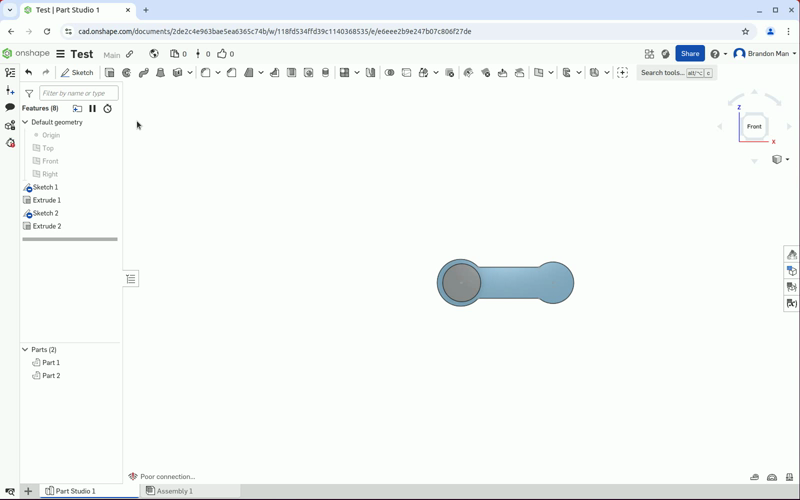
key(shift+h)
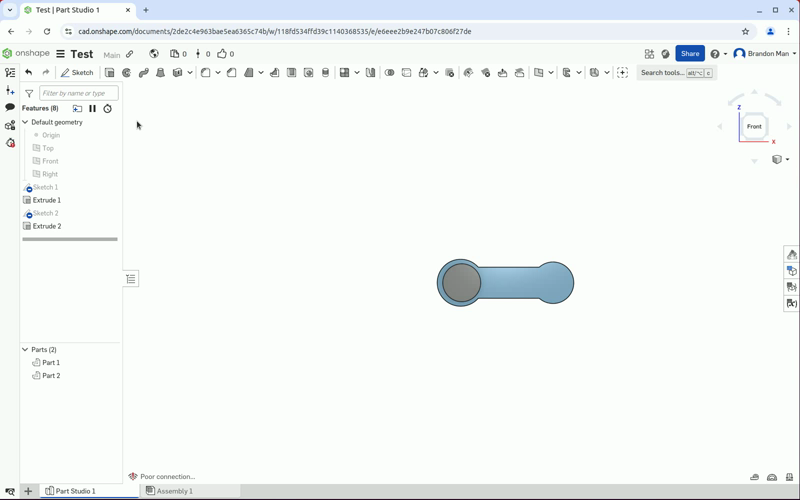
mouse_move(73, 189)
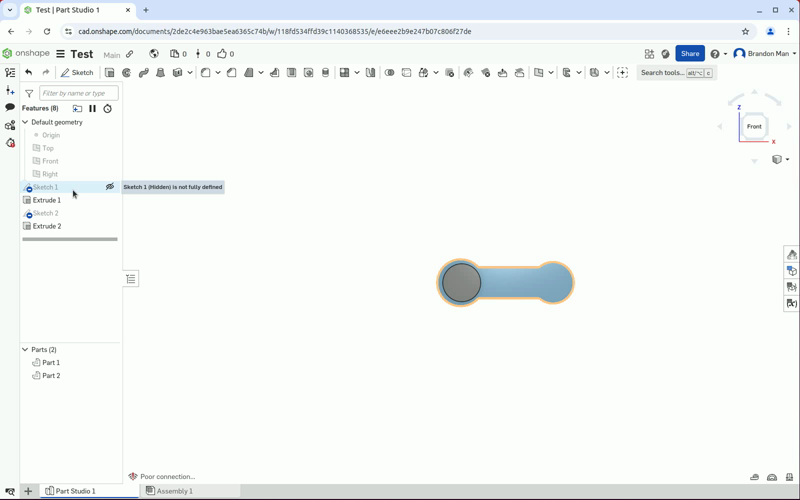
click(73, 189)
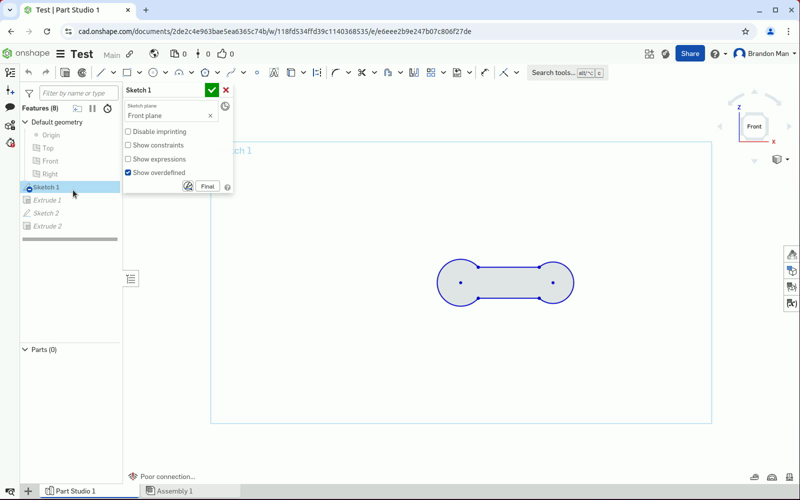
mouse_move(229, 92)
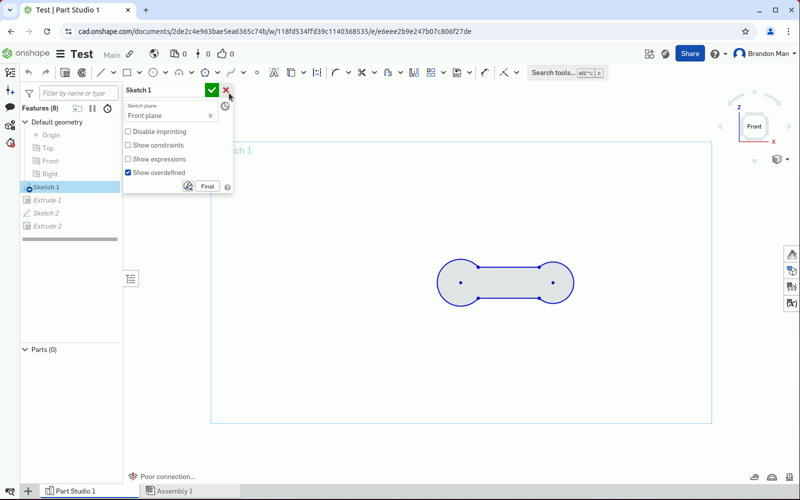
click(229, 92)
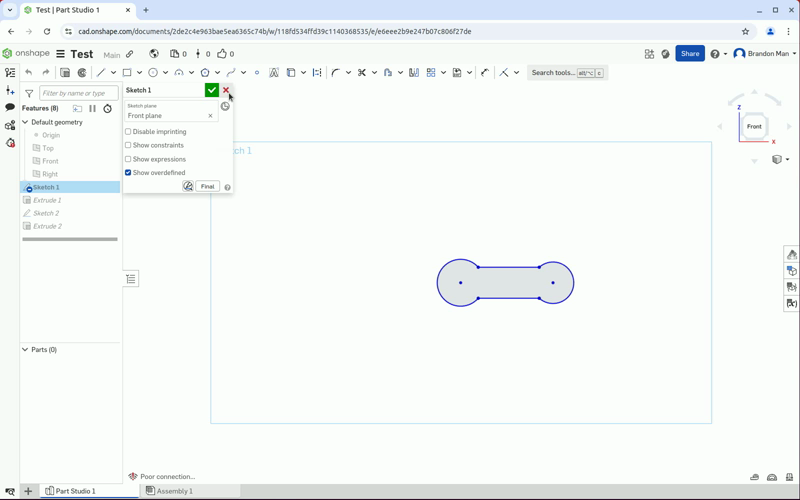
key(shift+s)
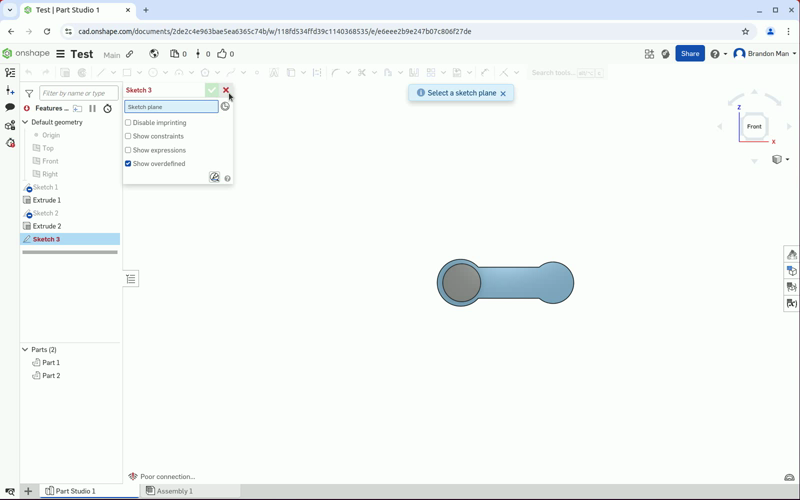
mouse_move(73, 163)
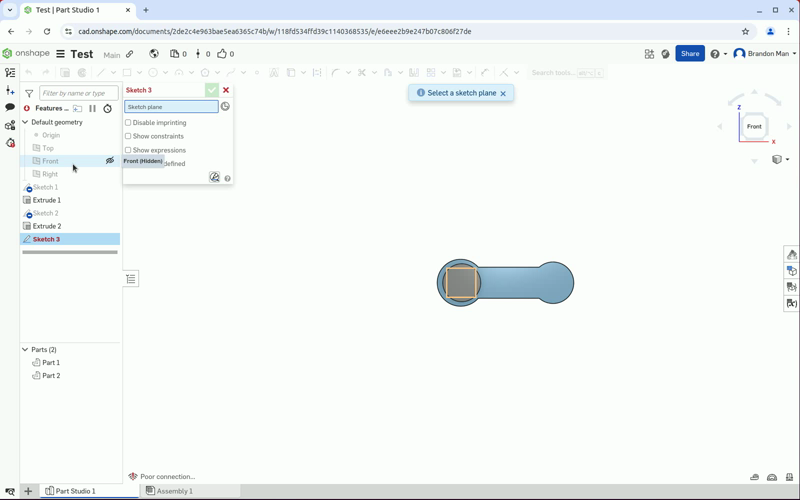
click(73, 163)
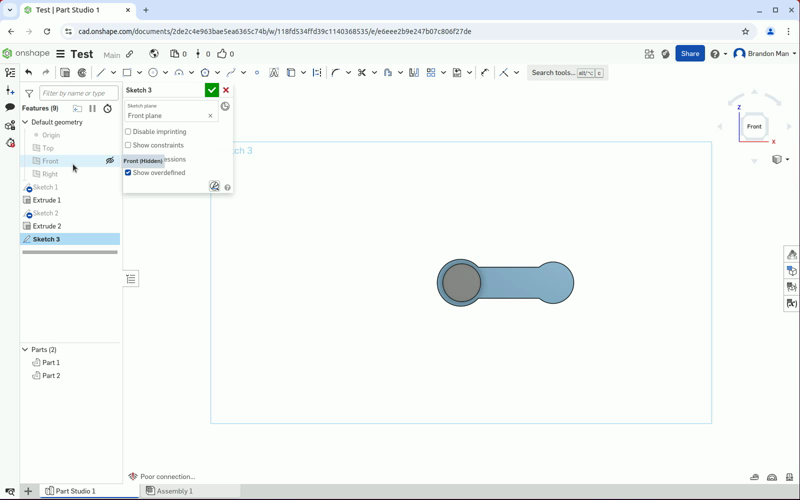
mouse_move(73, 352)
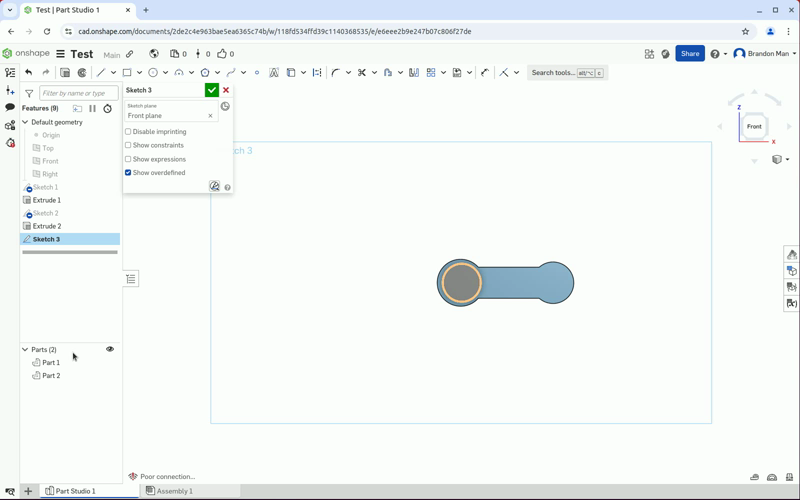
key(y)
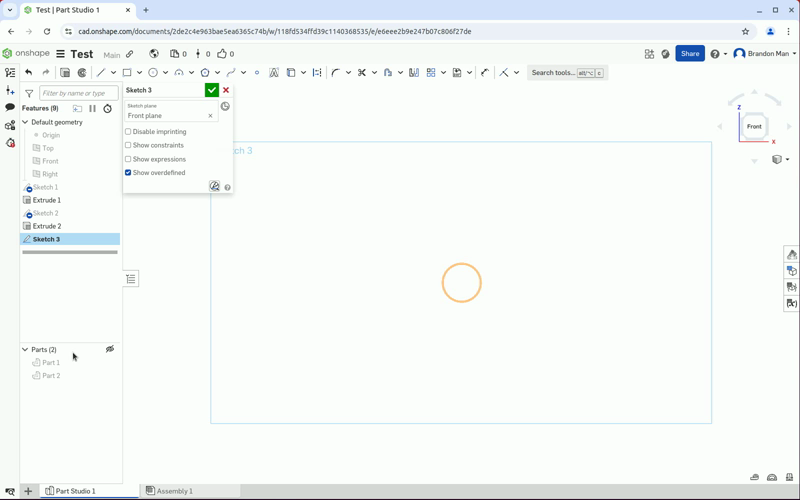
key(c)
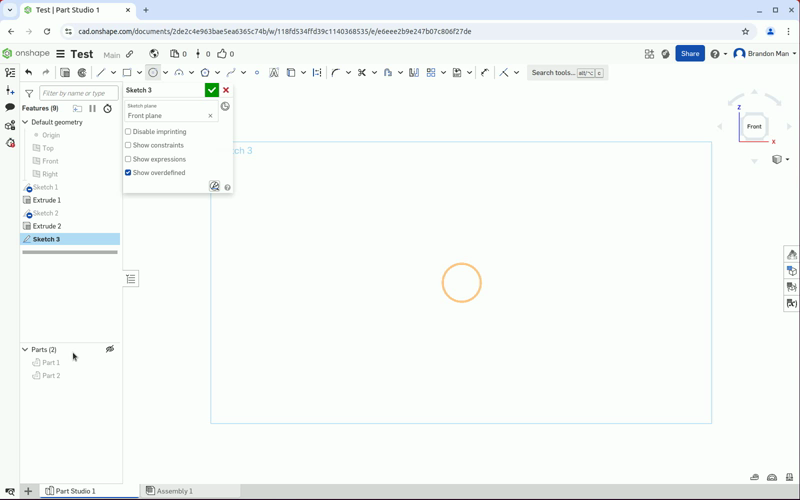
key_down(shift)
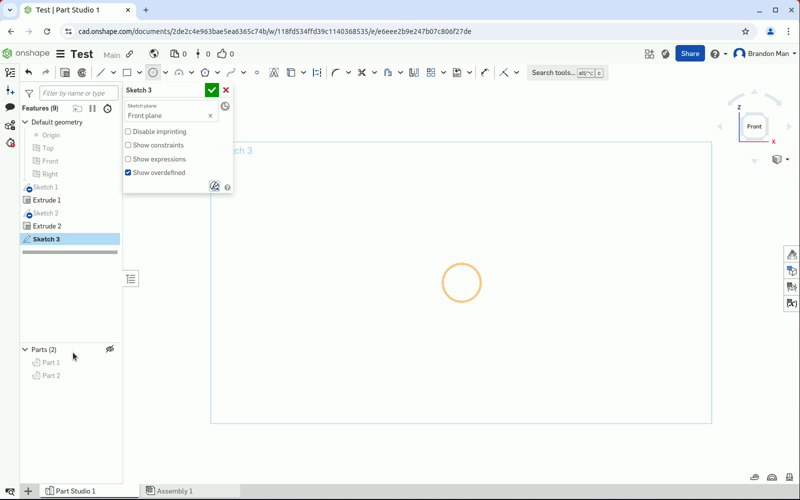
mouse_move(553, 282)
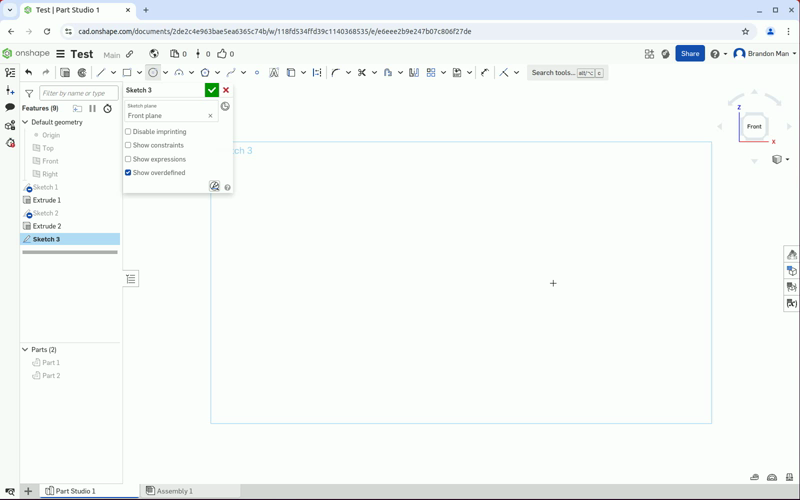
click(553, 282)
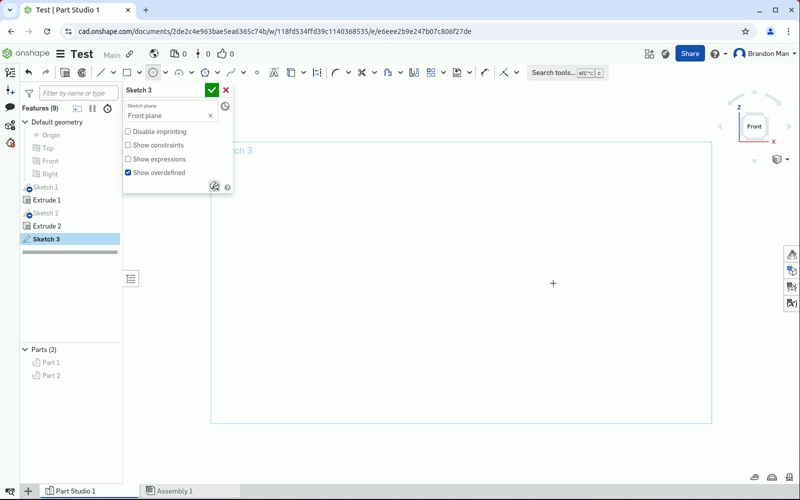
key_up(shift)
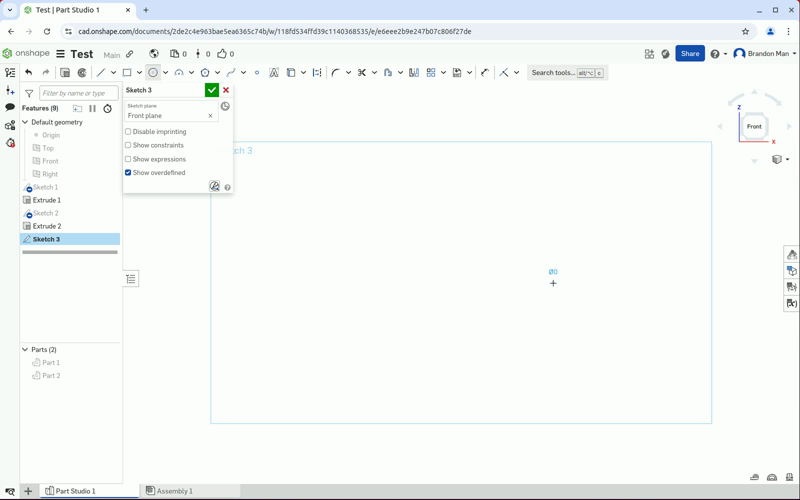
mouse_move(571, 282)
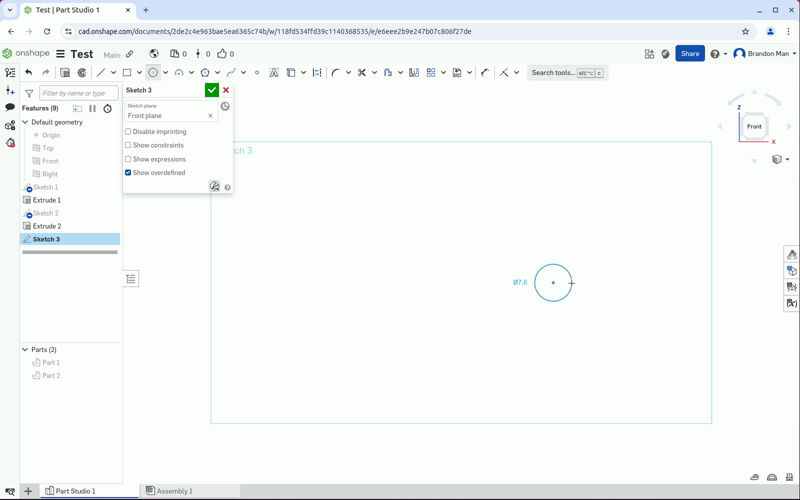
click(571, 282)
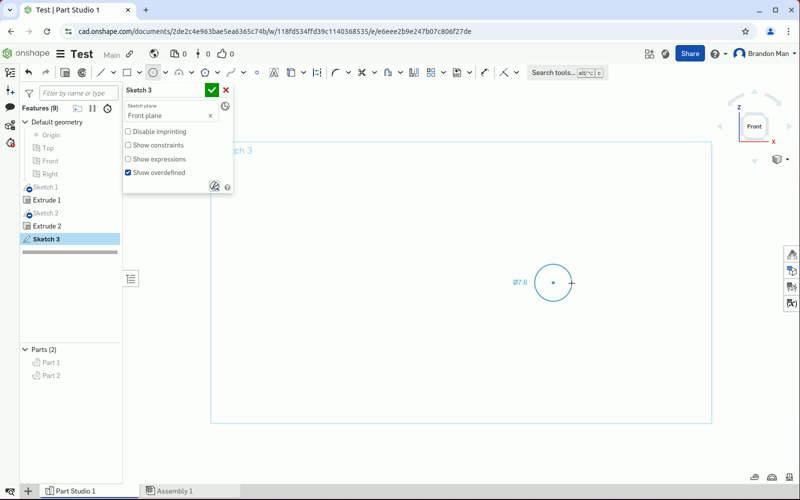
key(esc)
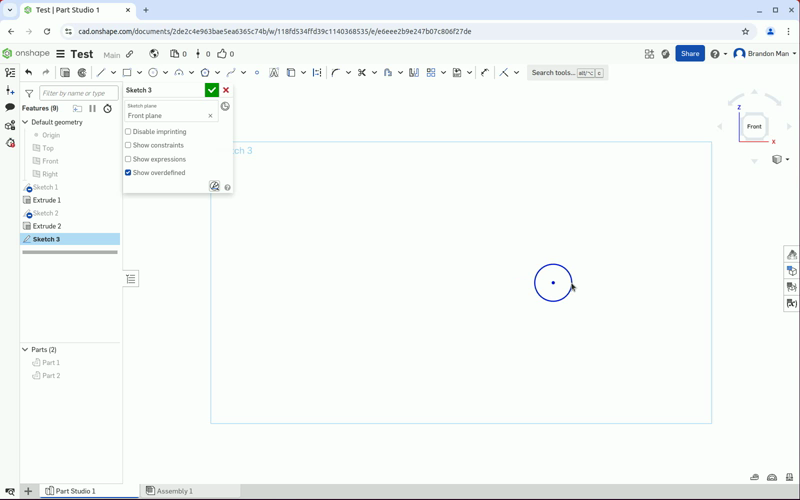
mouse_move(539, 292)
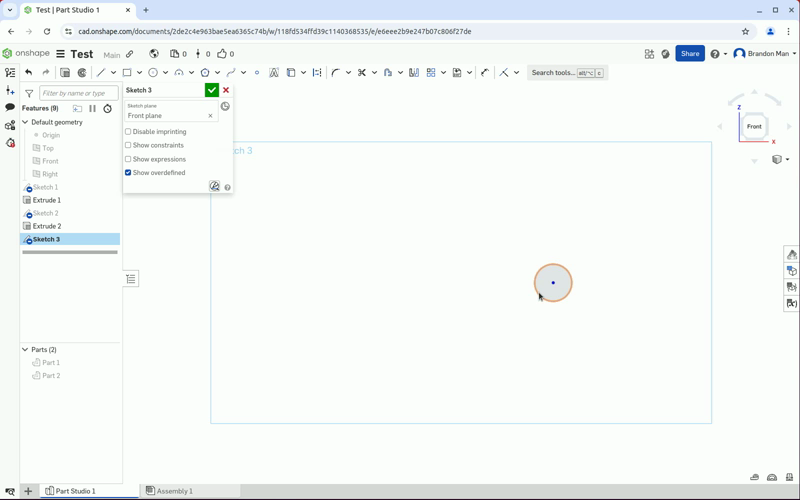
scroll(6)
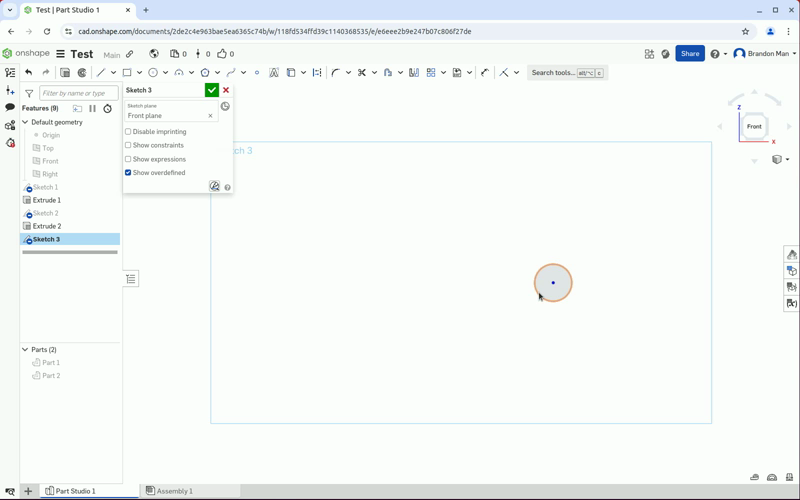
scroll(6)
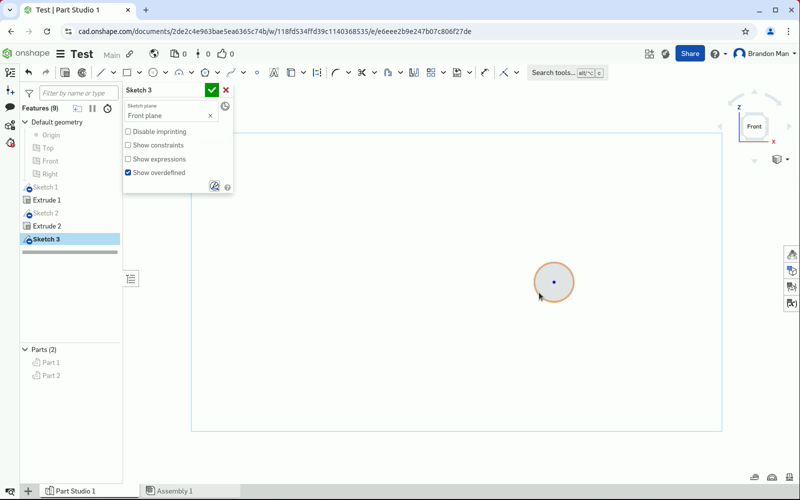
scroll(6)
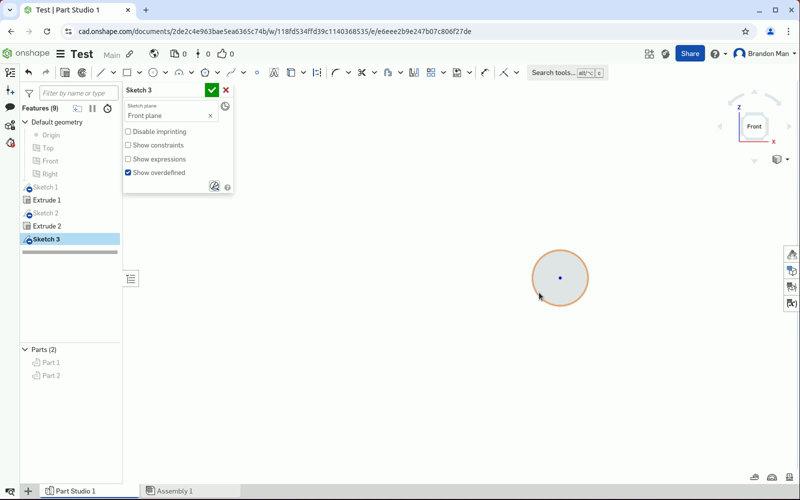
scroll(6)
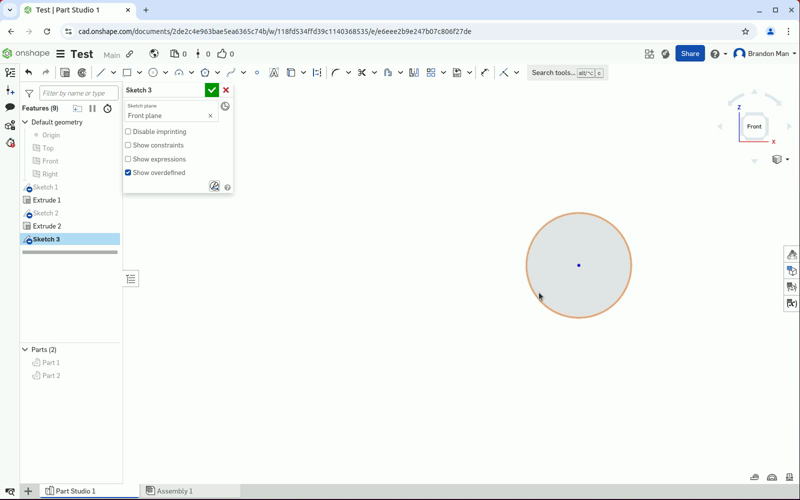
scroll(6)
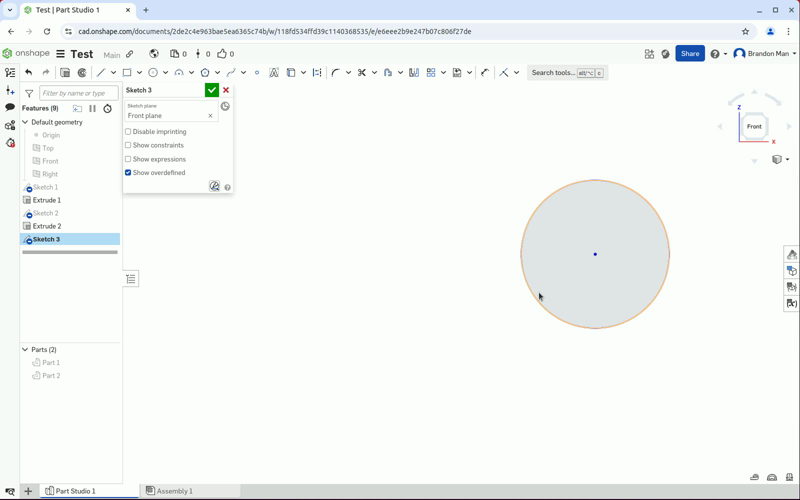
scroll(6)
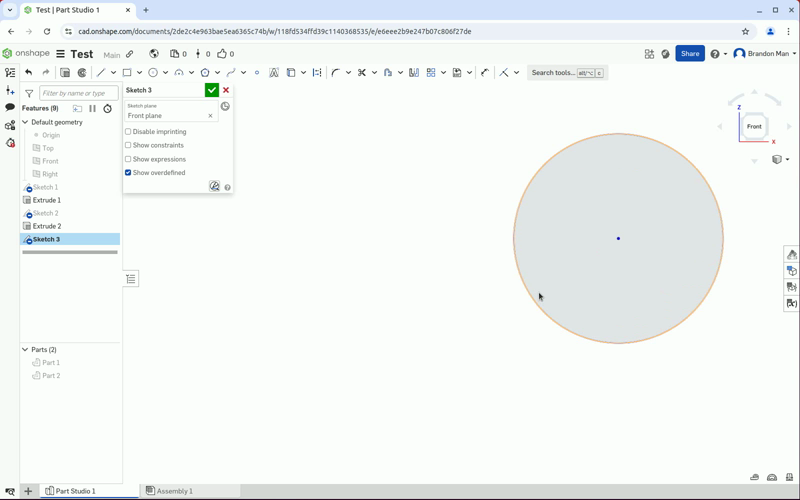
scroll(6)
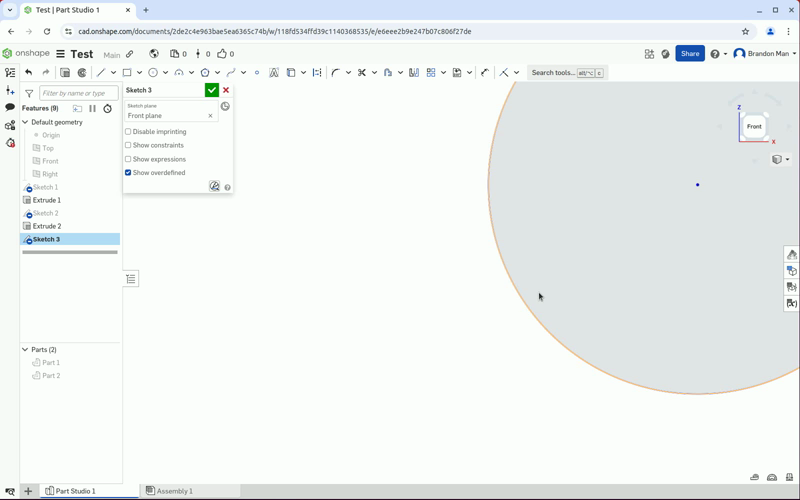
click(539, 292)
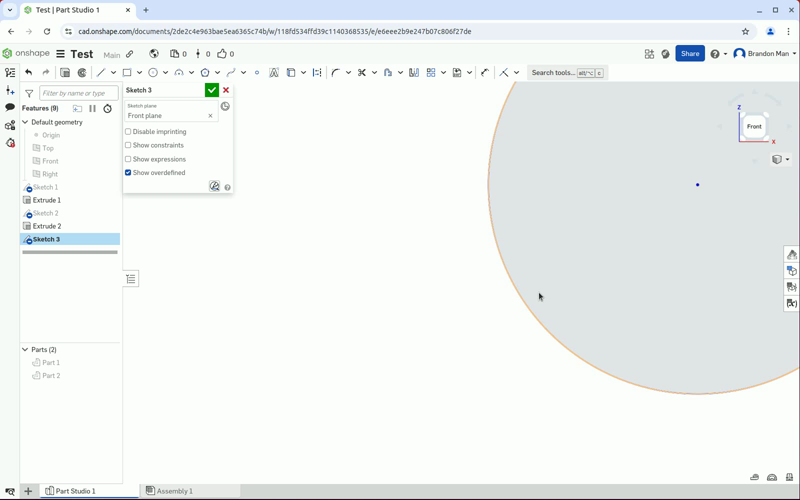
scroll(-6)
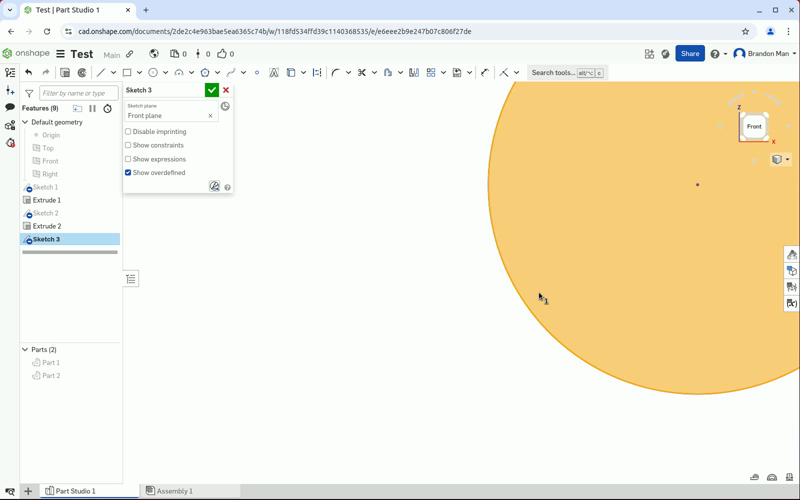
scroll(-6)
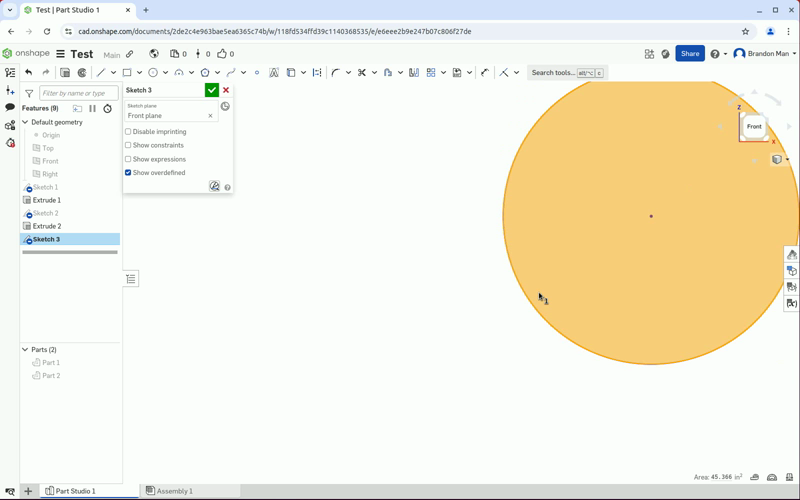
scroll(-6)
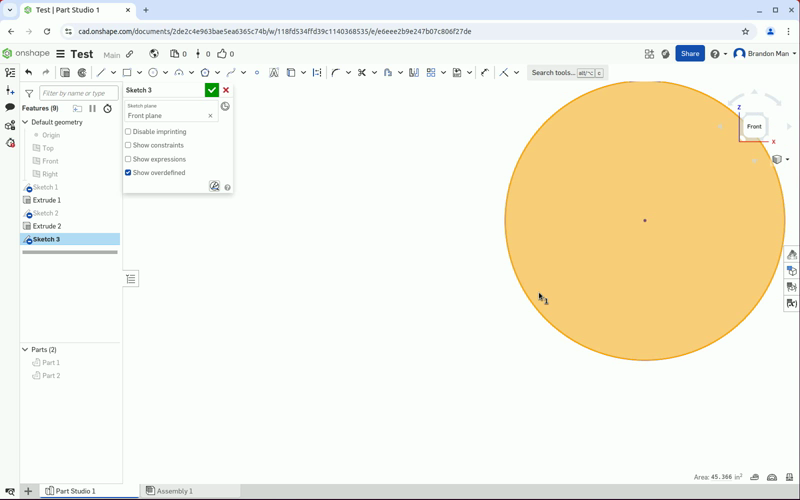
scroll(-6)
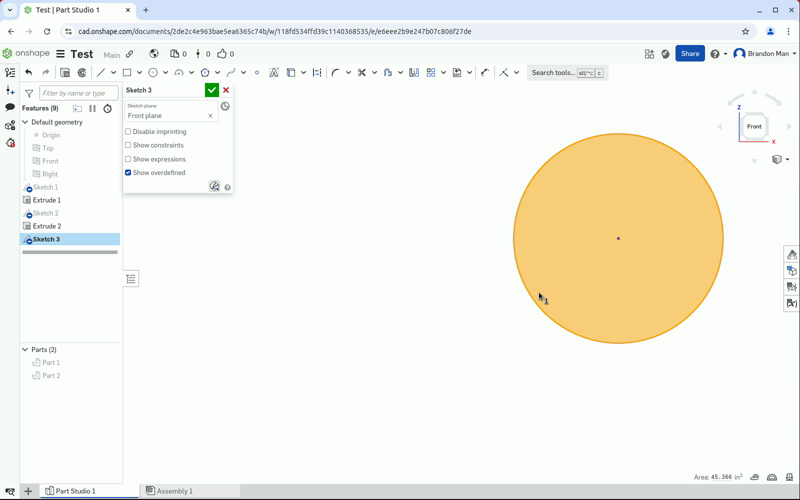
scroll(-6)
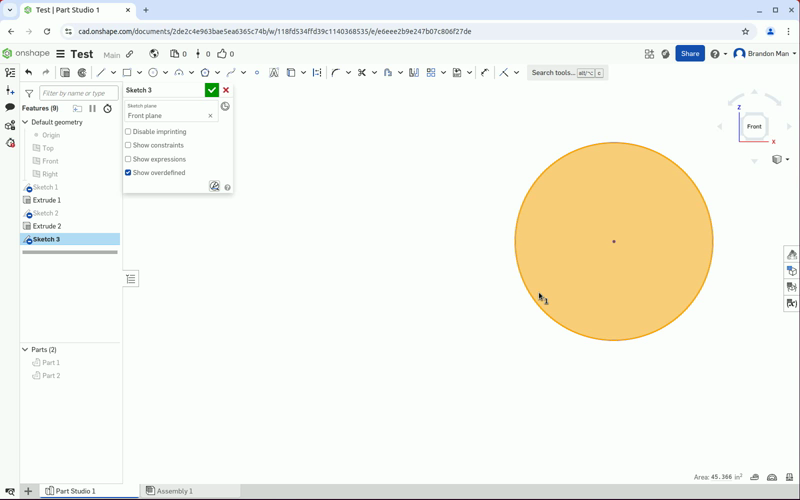
scroll(-6)
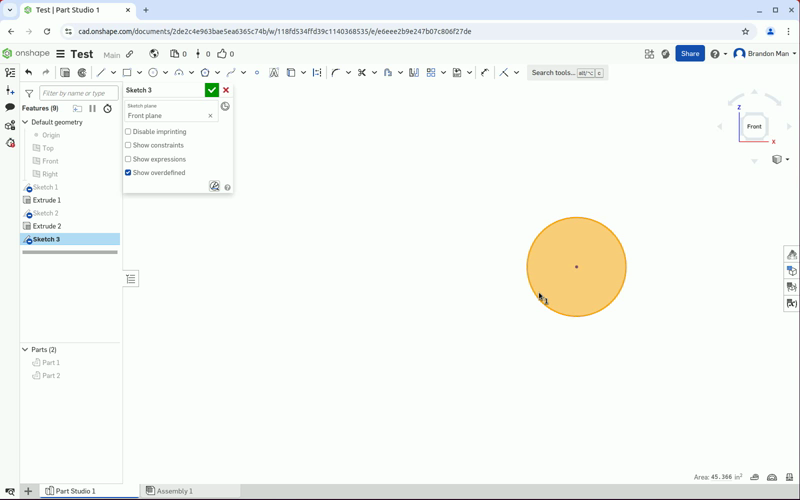
scroll(-6)
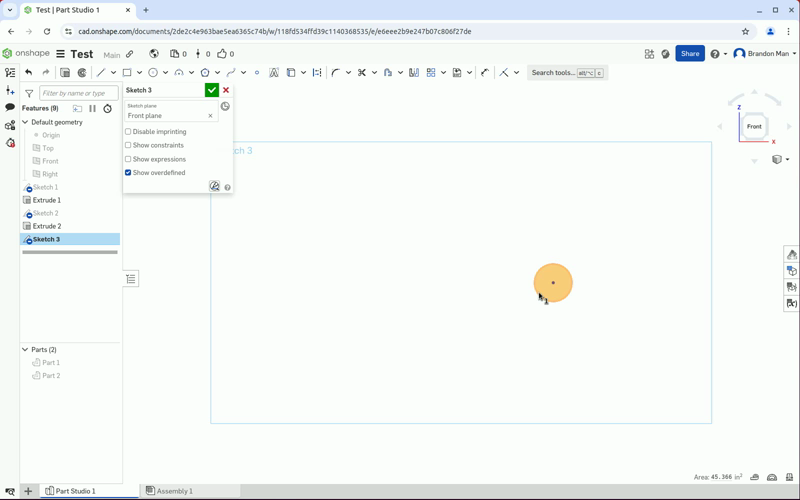
mouse_move(73, 352)
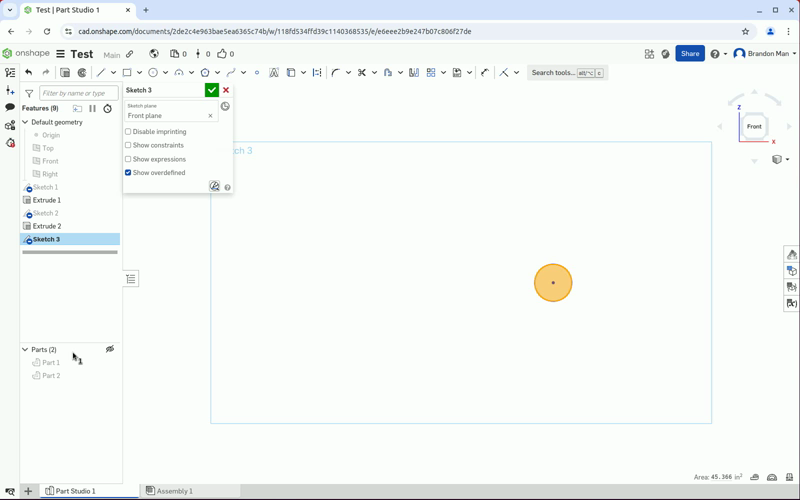
key(shift+y)
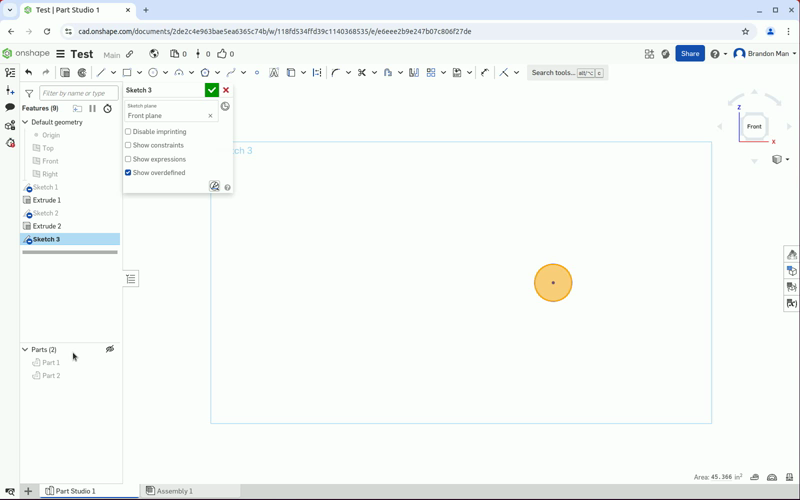
key(shift+e)
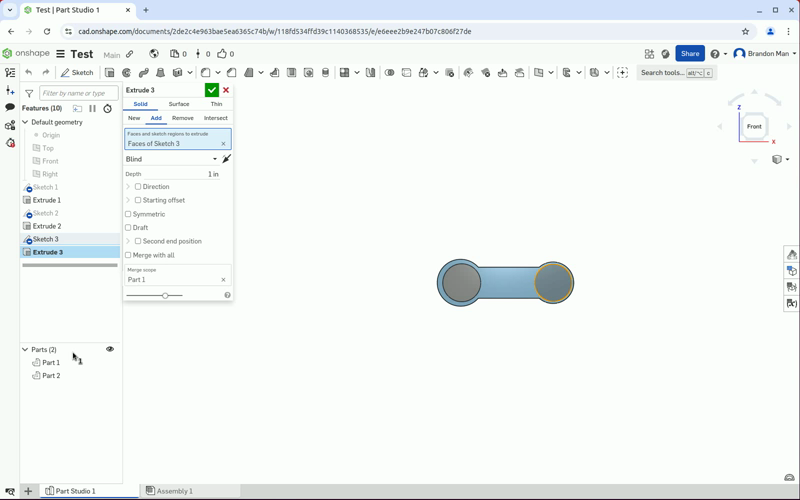
mouse_move(143, 106)
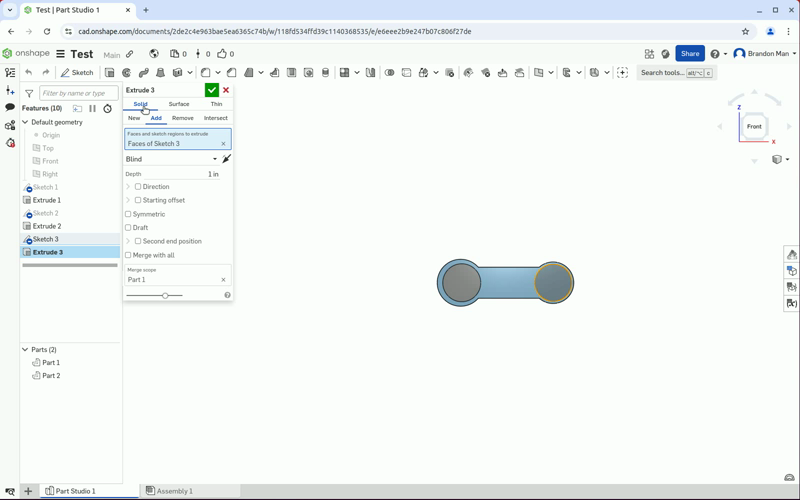
click(143, 106)
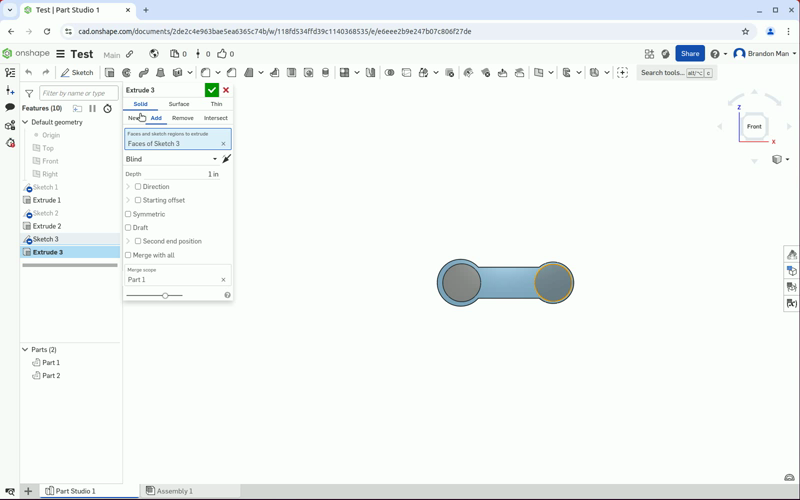
mouse_move(137, 120)
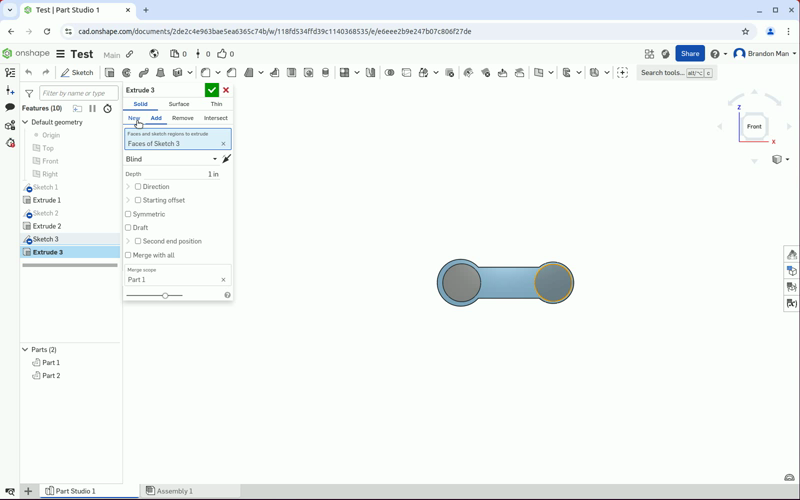
click(137, 120)
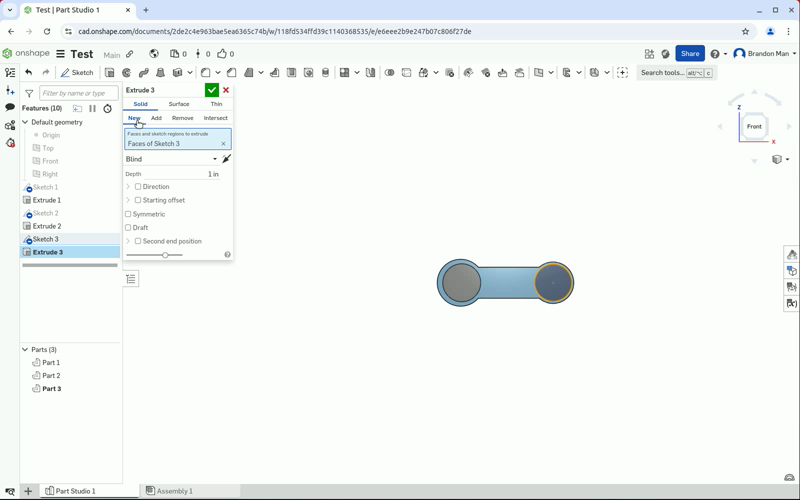
key(tab, 4)
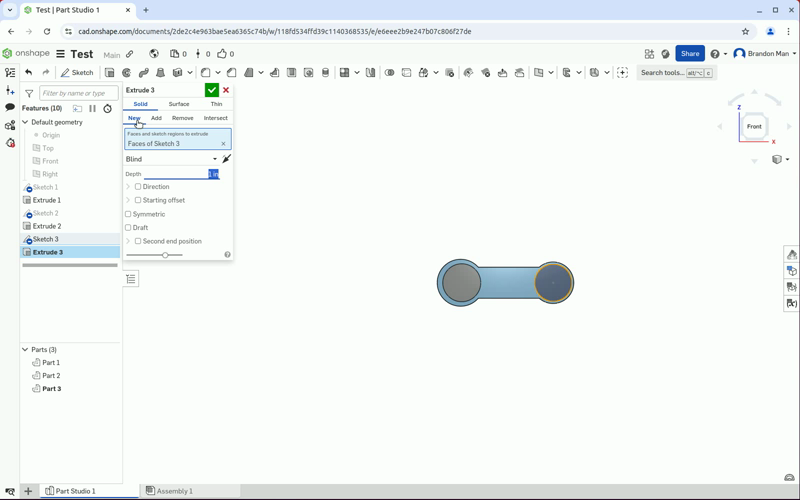
text(3.37)
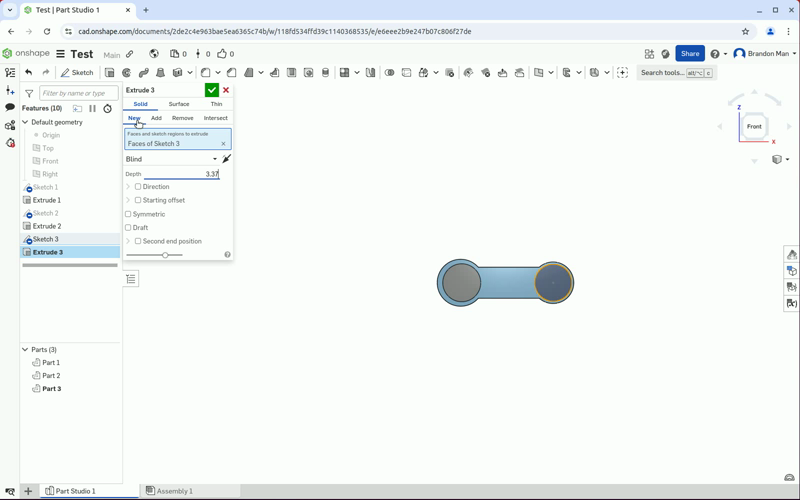
key(tab, 3)
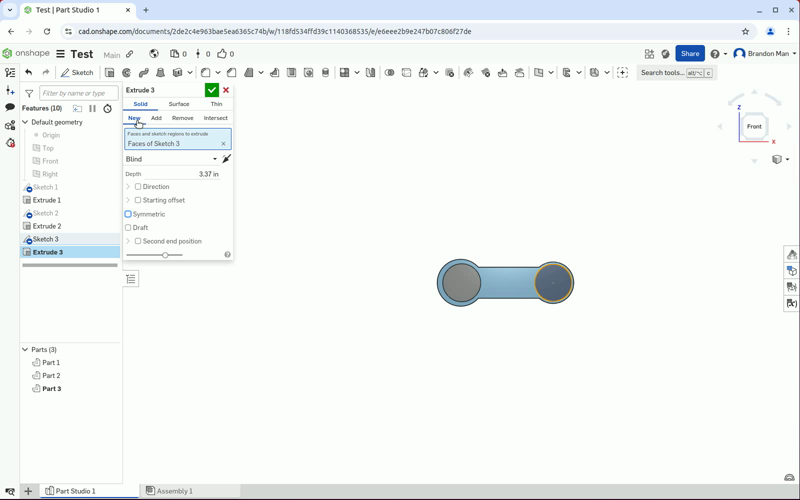
key(space)
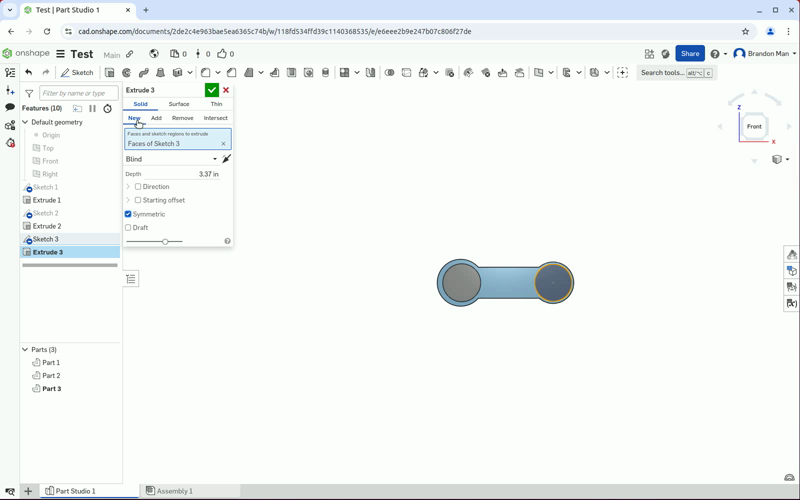
key(enter)
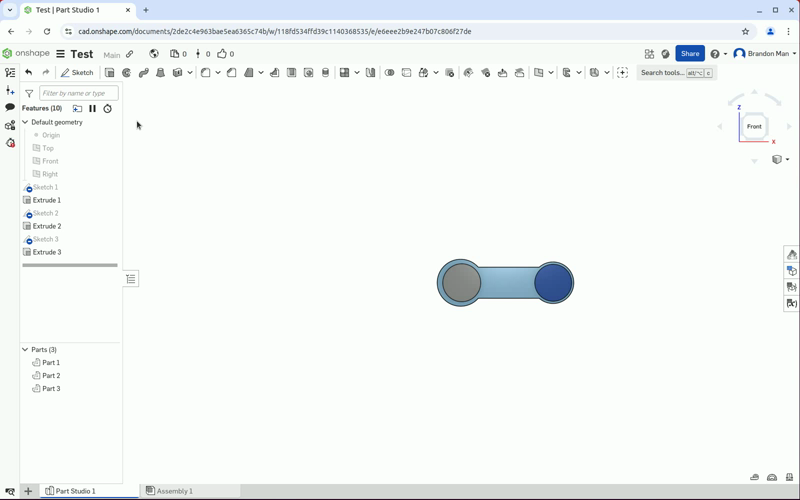
key(shift+h)
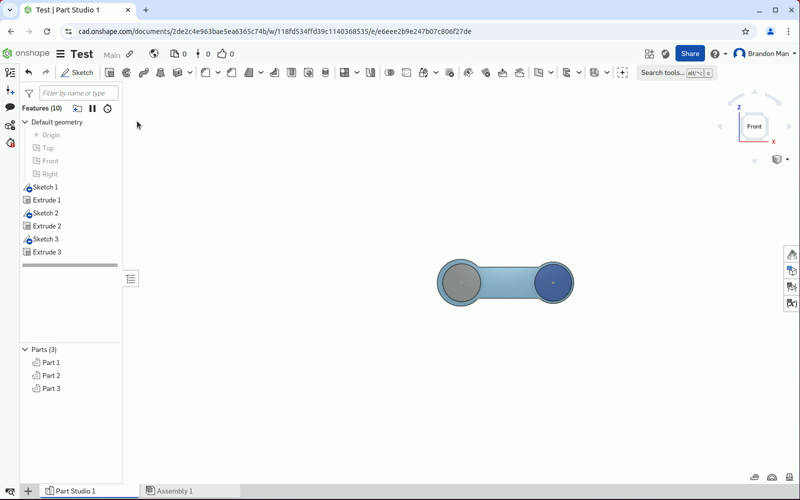
key(shift+h)
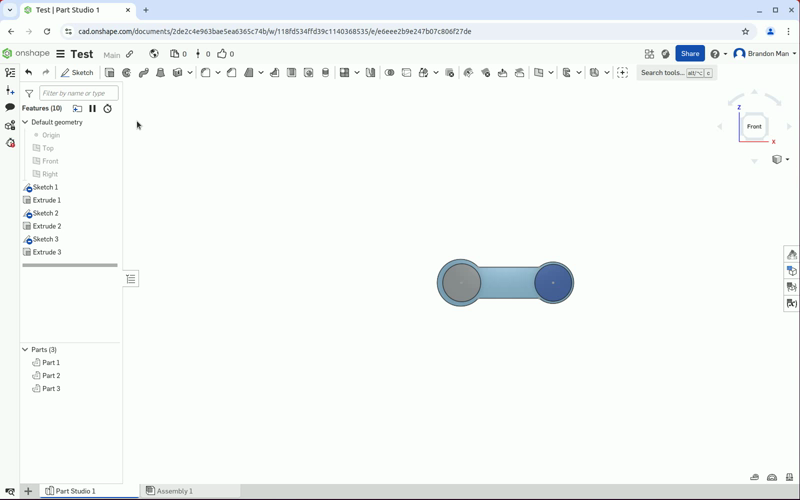
key(shift+7)
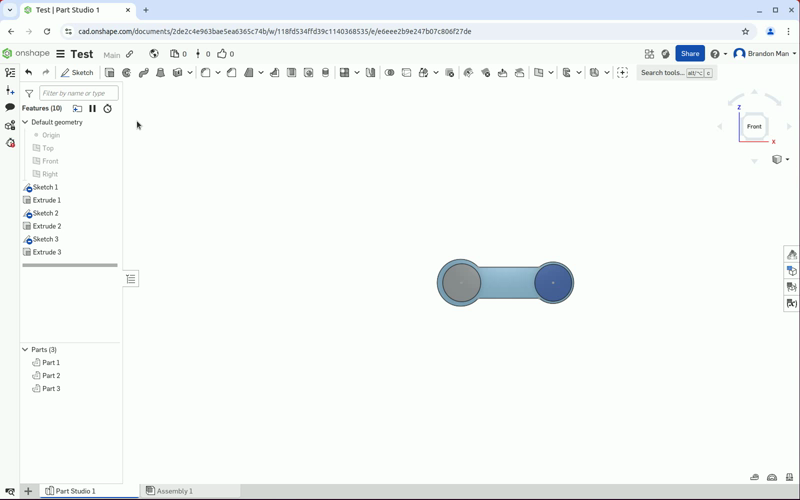
key(left, 2)
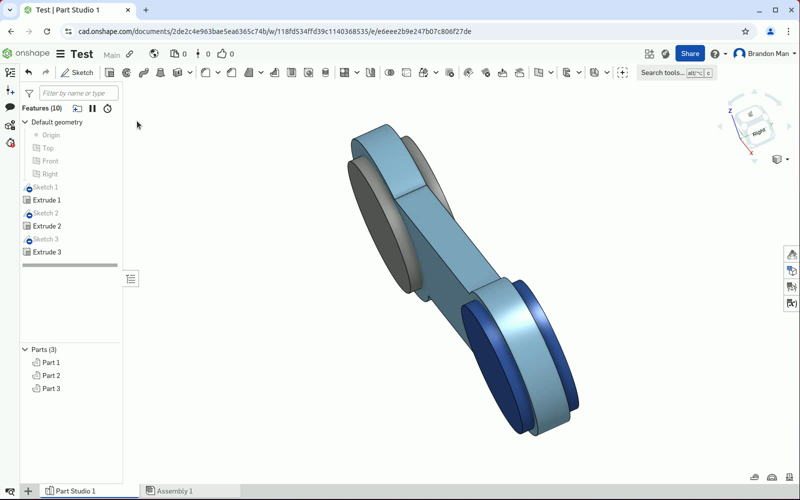
key(down, 2)
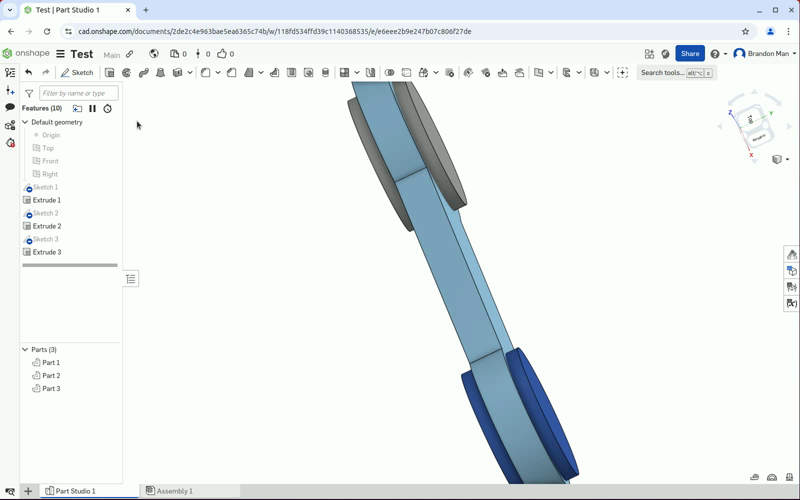
key(up, 2)
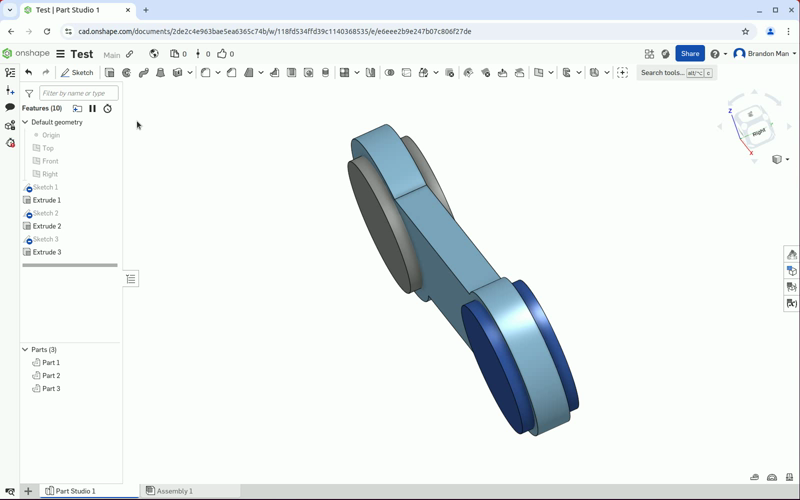
key(right, 2)
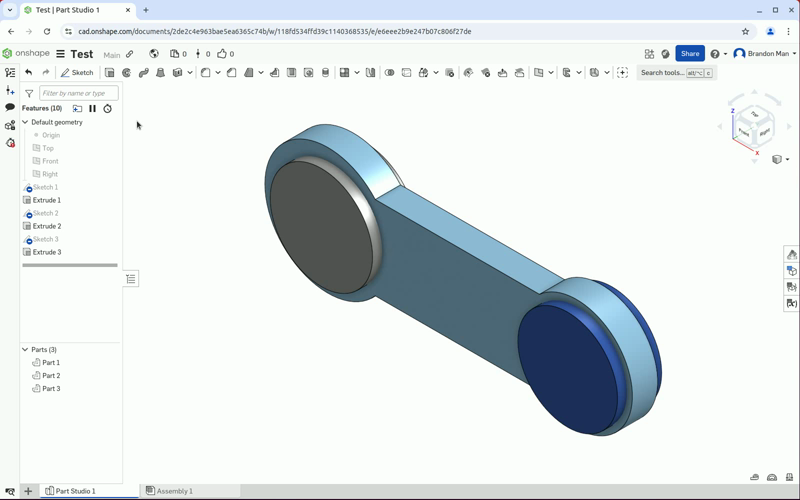
mouse_move(73, 189)
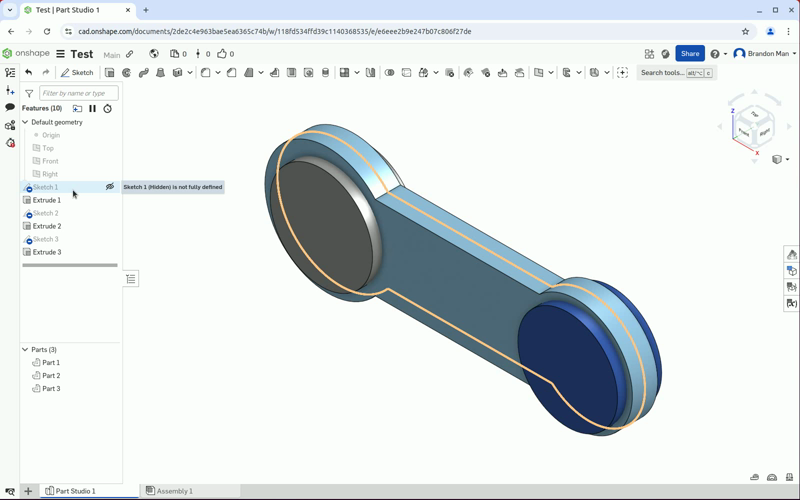
click(73, 189)